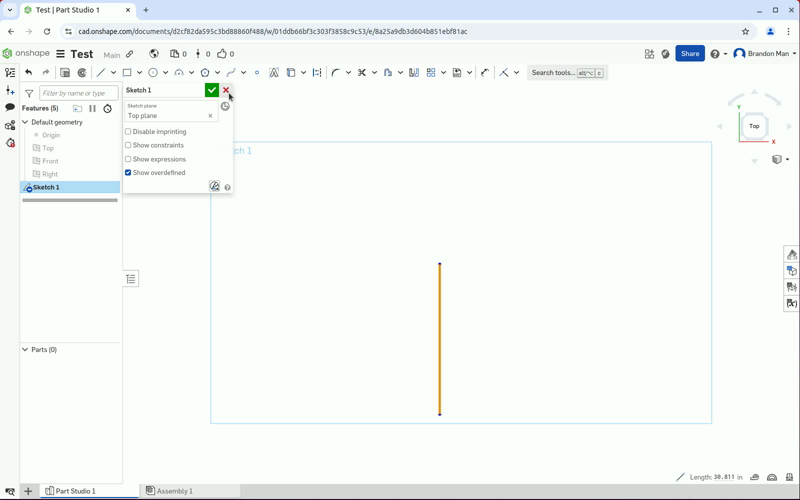
key(shift+h)
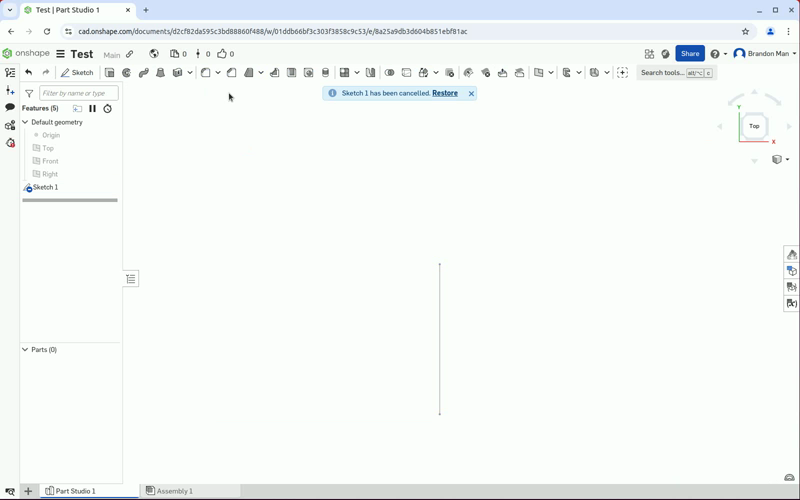
key(shift+s)
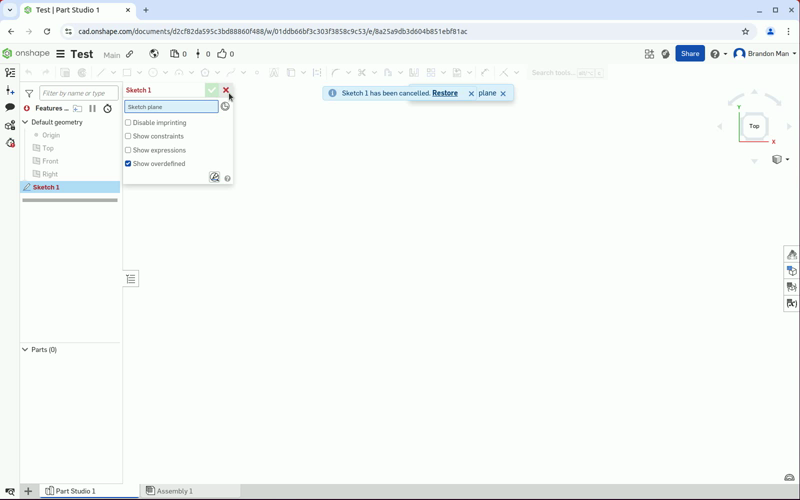
mouse_move(73, 150)
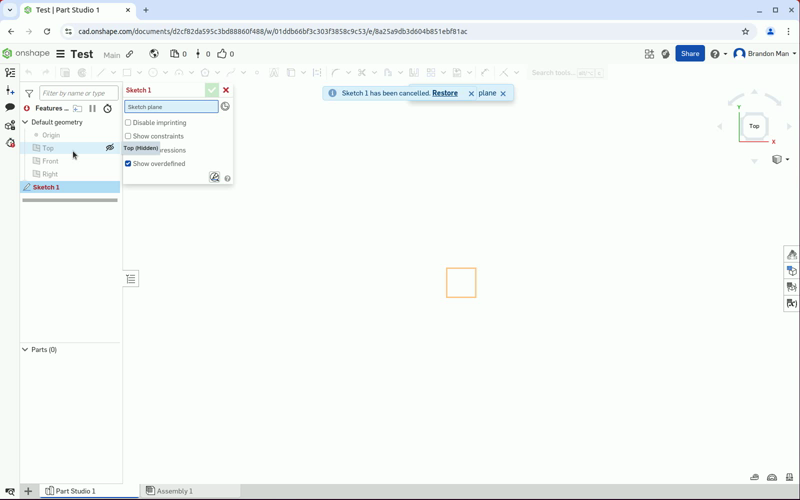
click(73, 150)
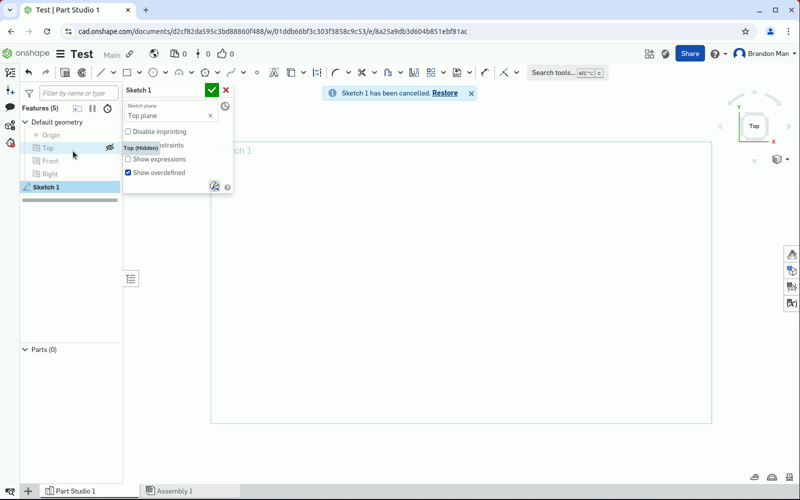
mouse_move(73, 352)
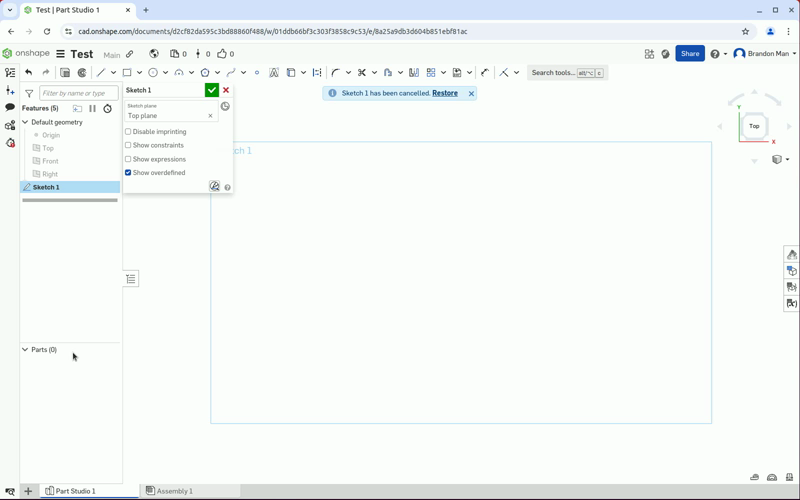
key(y)
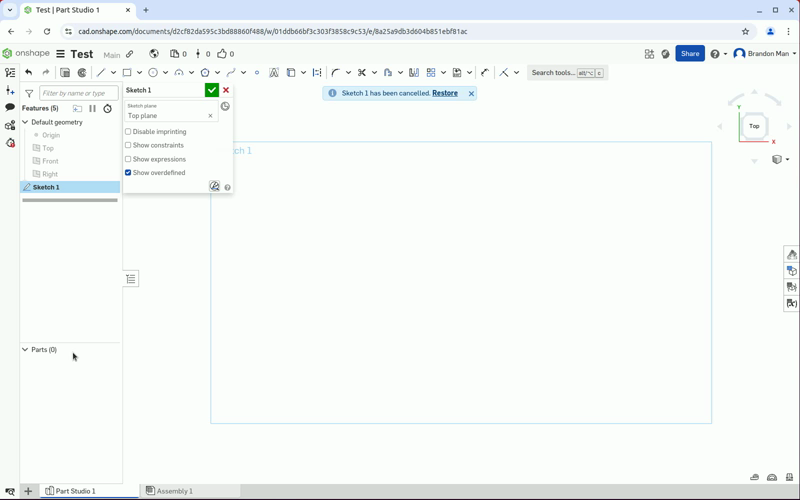
key(l)
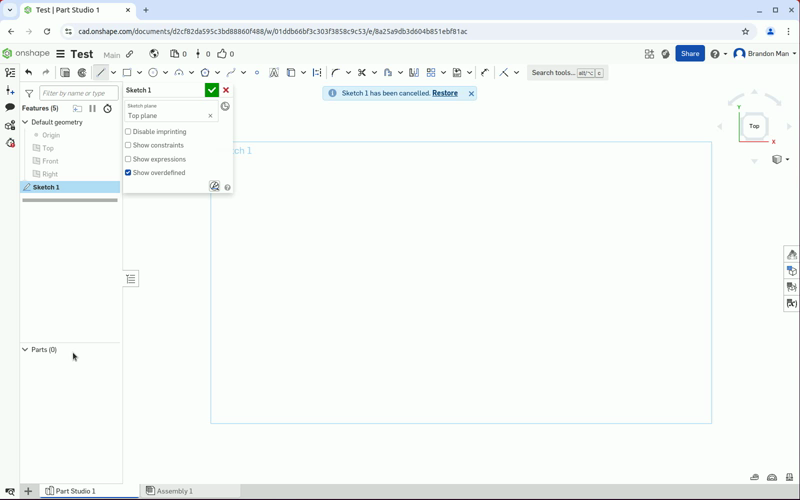
key_down(shift)
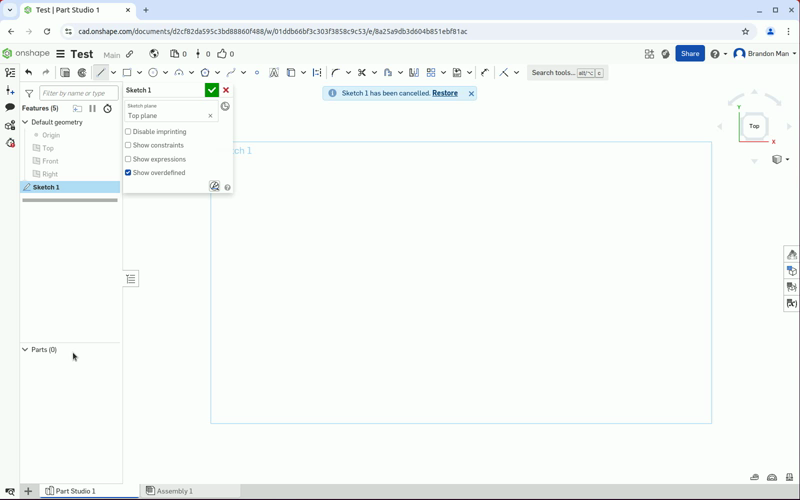
mouse_move(406, 332)
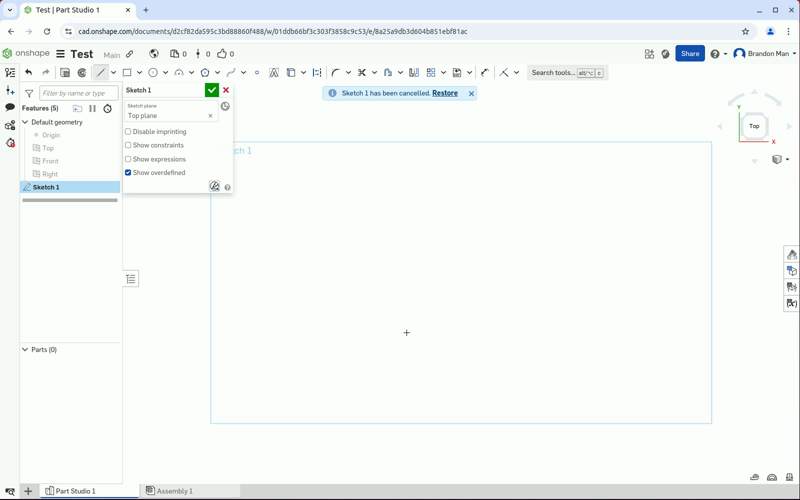
click(406, 332)
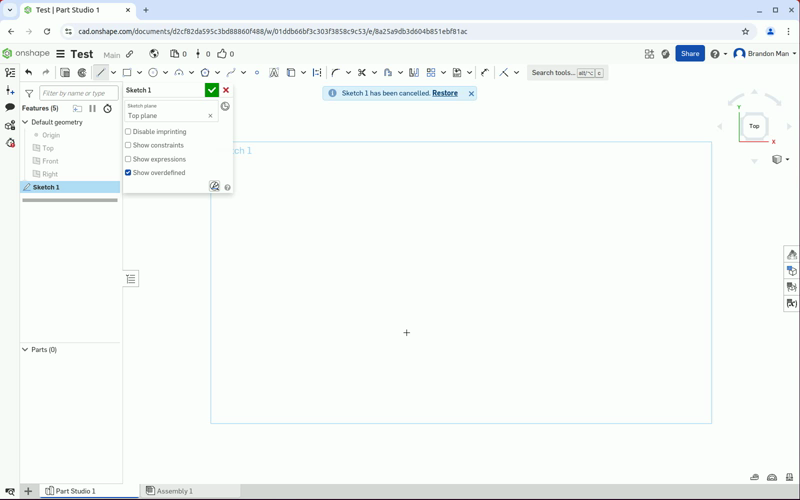
key_up(shift)
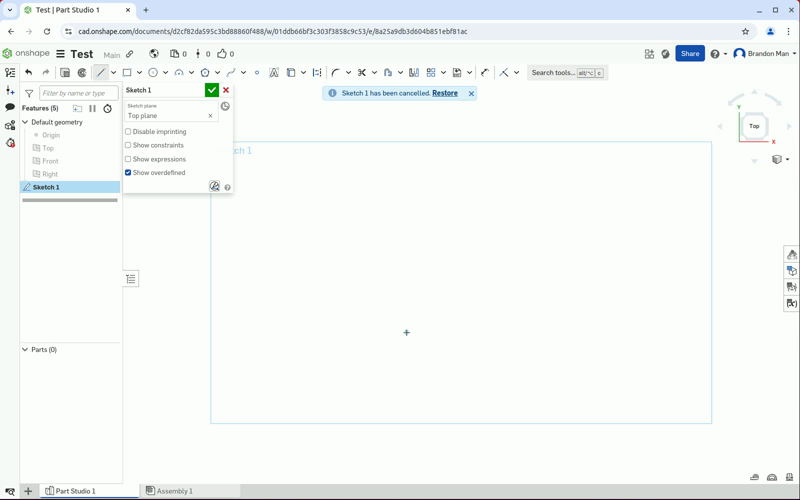
key_down(shift)
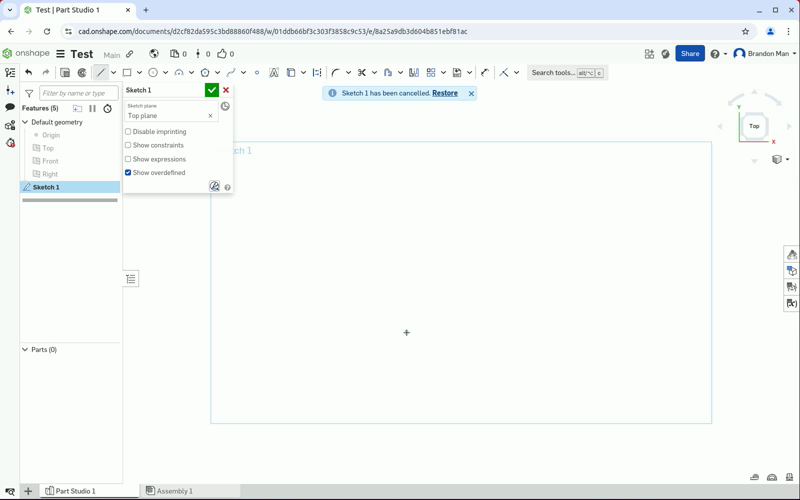
mouse_move(514, 332)
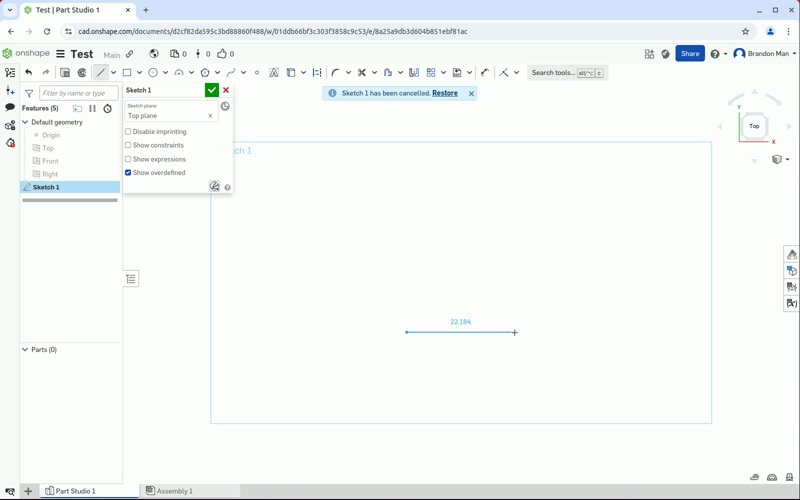
click(514, 332)
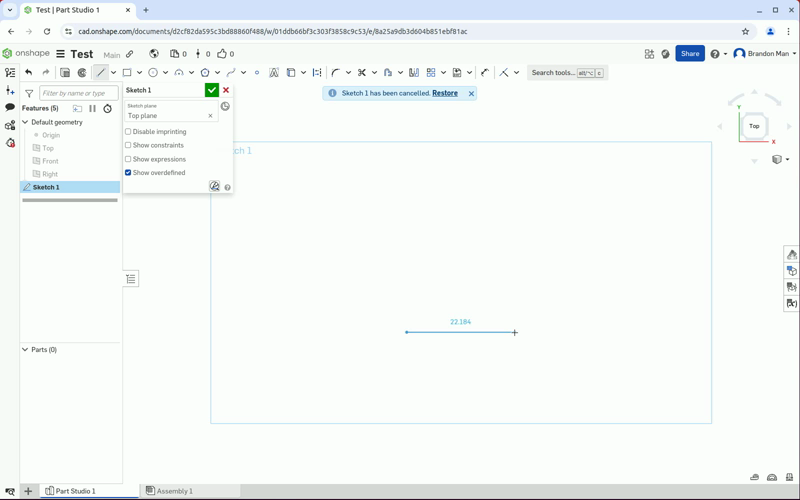
key_up(shift)
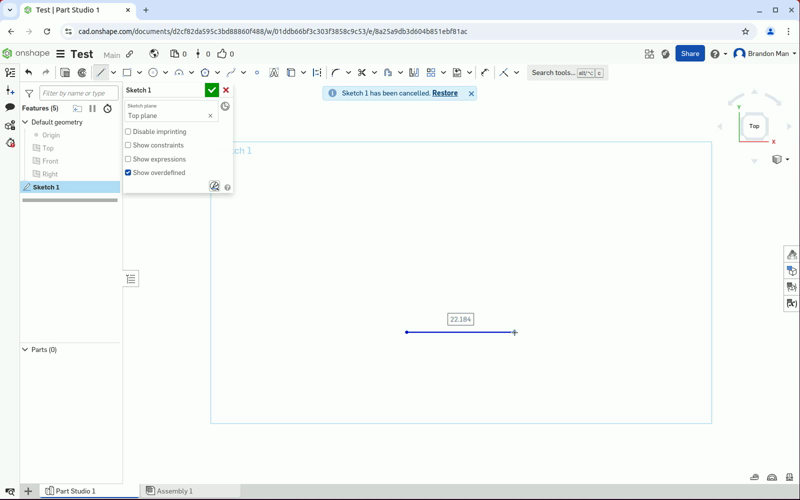
key_down(shift)
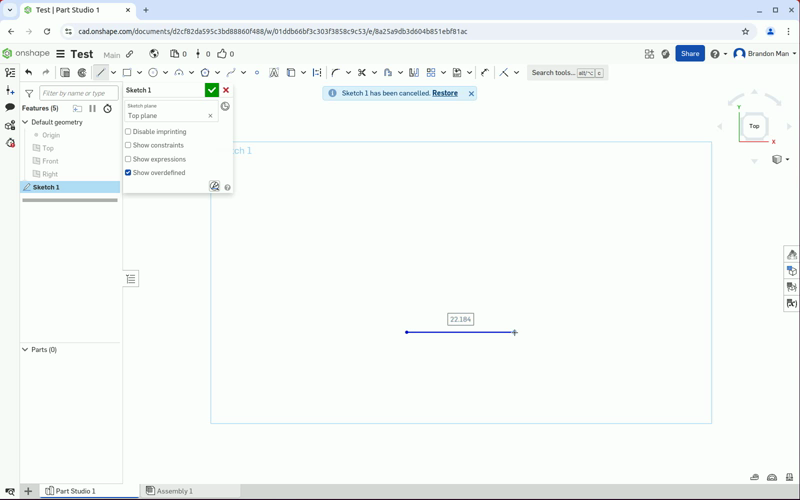
mouse_move(544, 332)
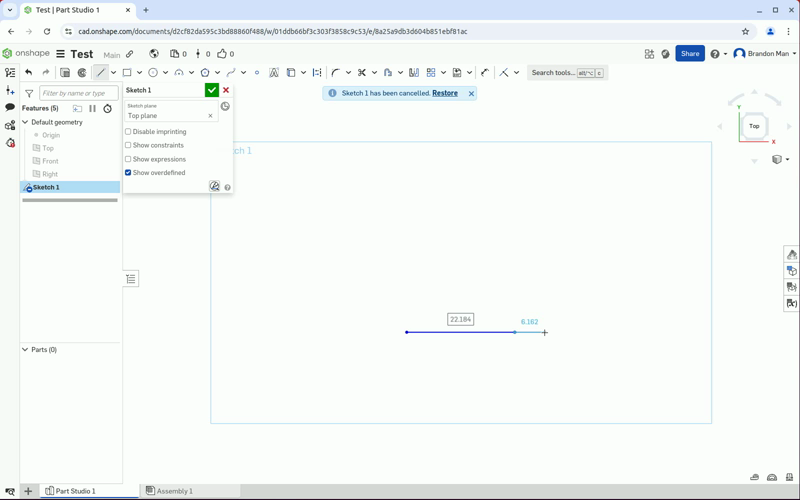
mouse_move(514, 302)
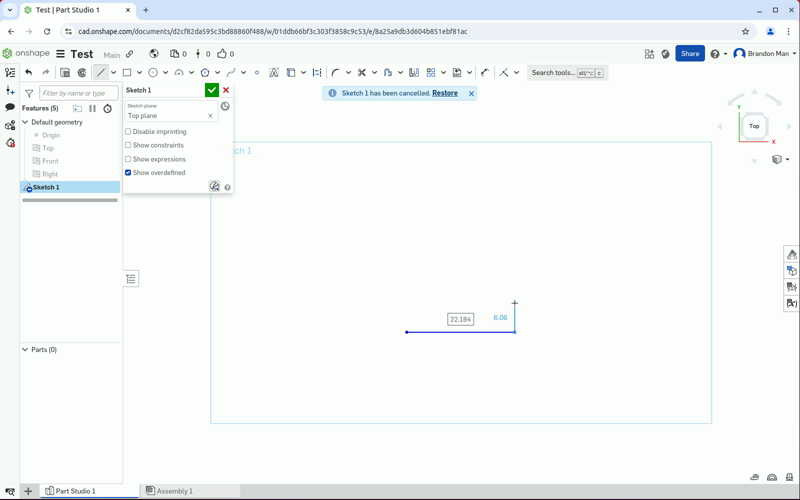
click(514, 302)
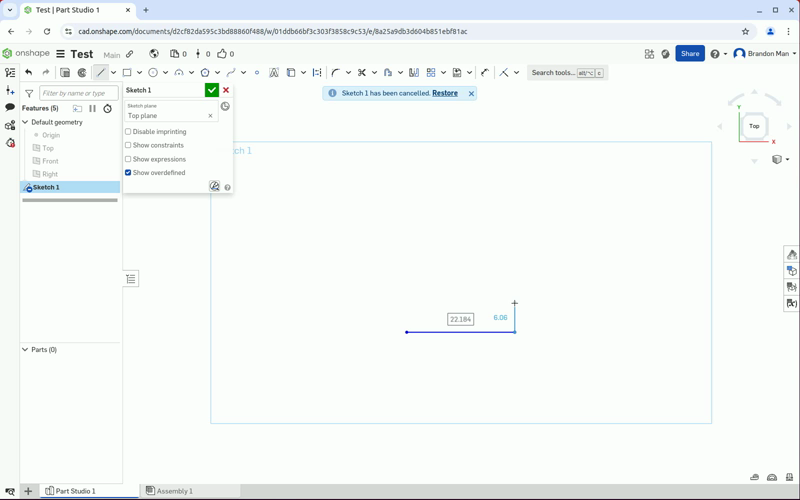
key_up(shift)
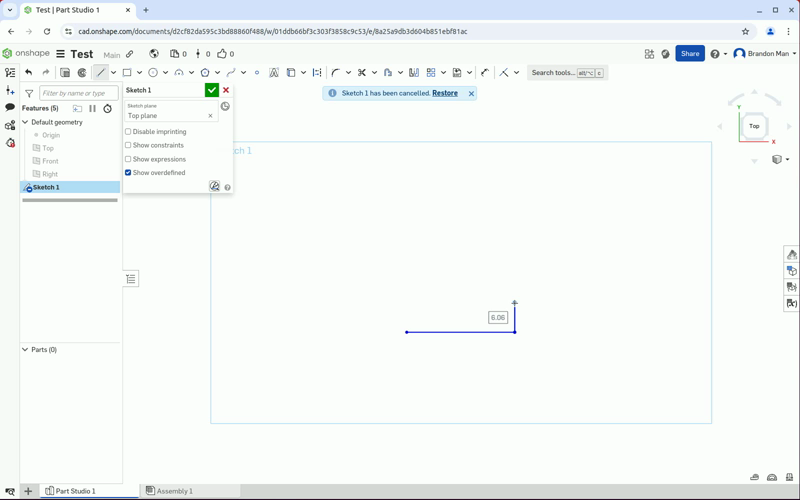
key_down(shift)
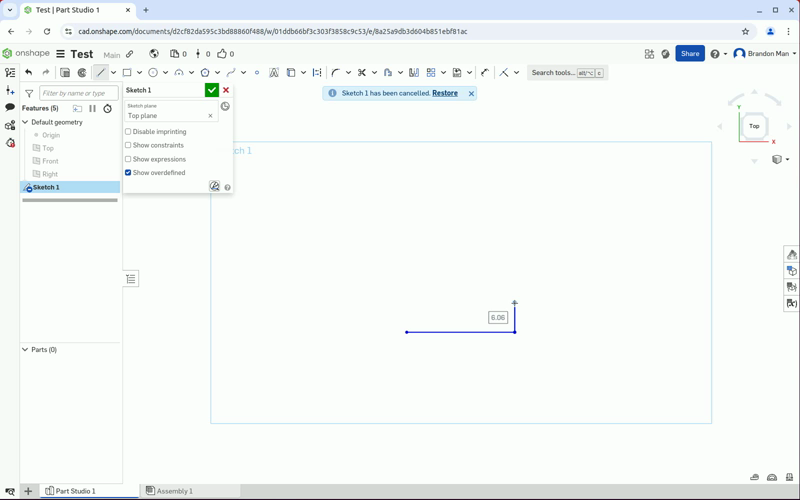
mouse_move(514, 234)
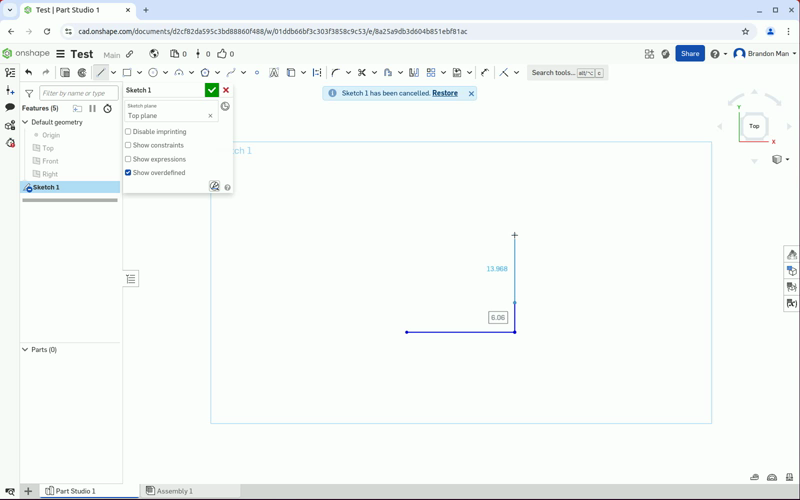
click(514, 234)
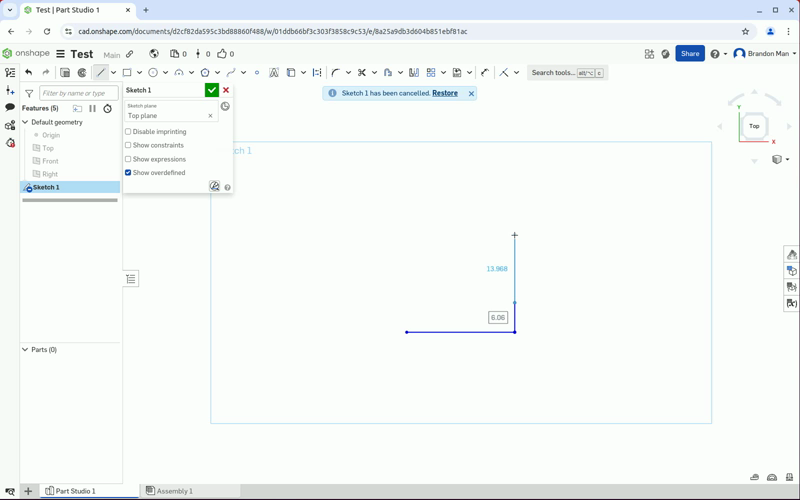
key_up(shift)
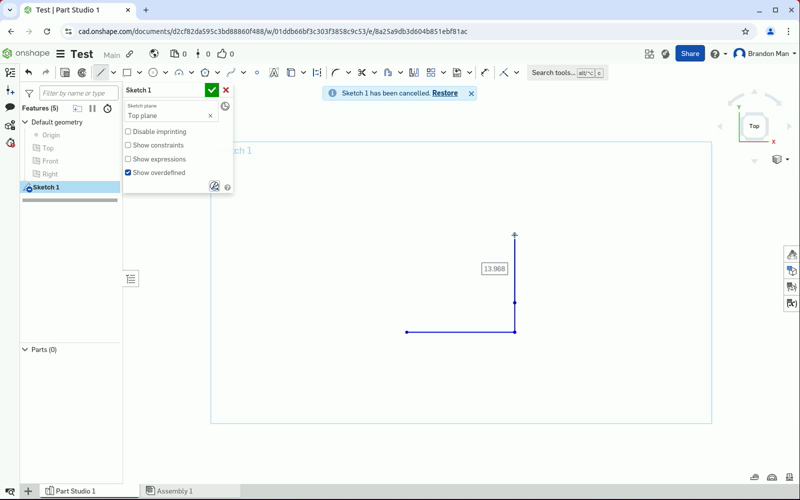
key_down(shift)
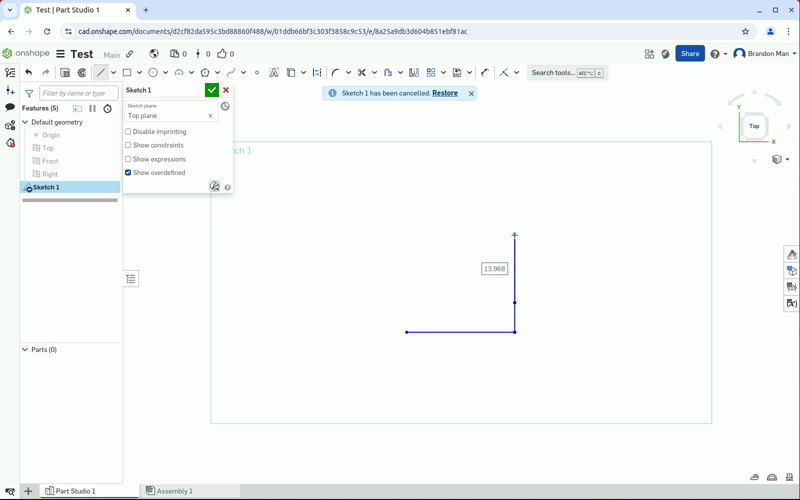
mouse_move(406, 234)
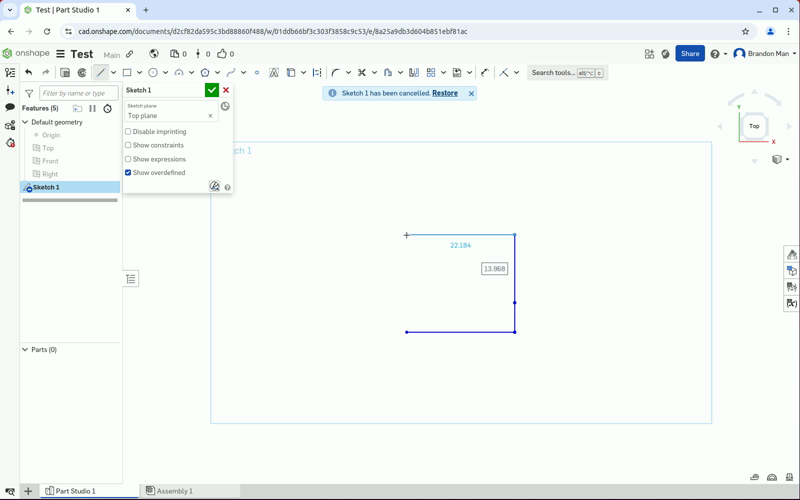
click(406, 234)
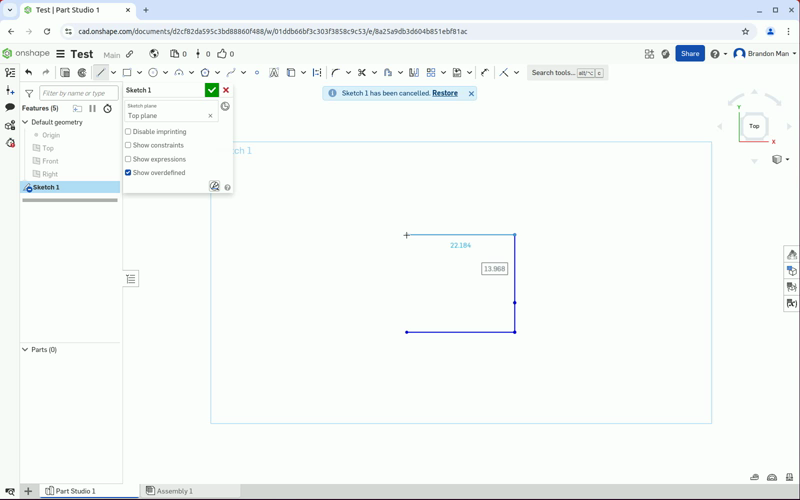
key_up(shift)
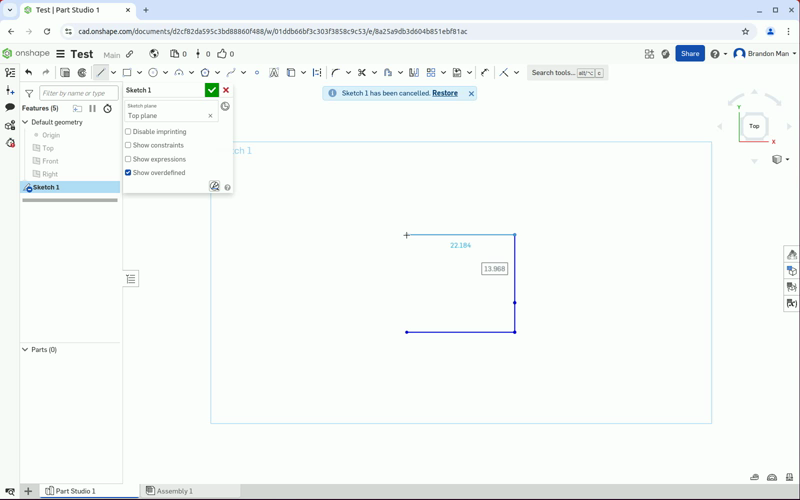
key_down(shift)
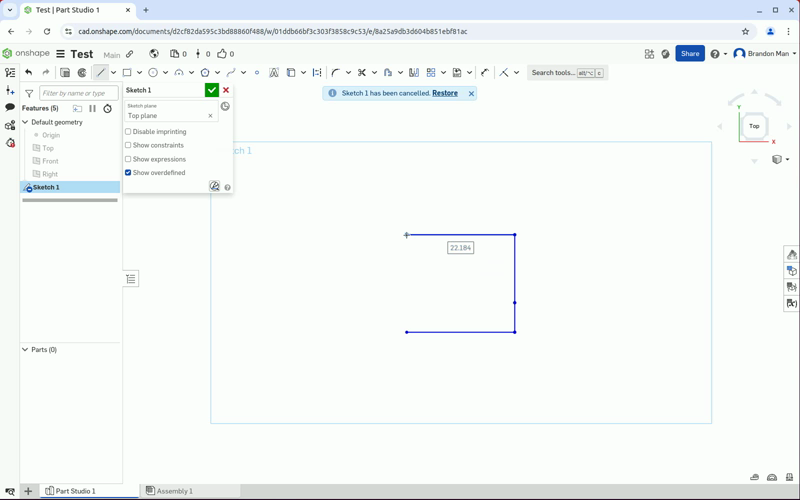
mouse_move(406, 332)
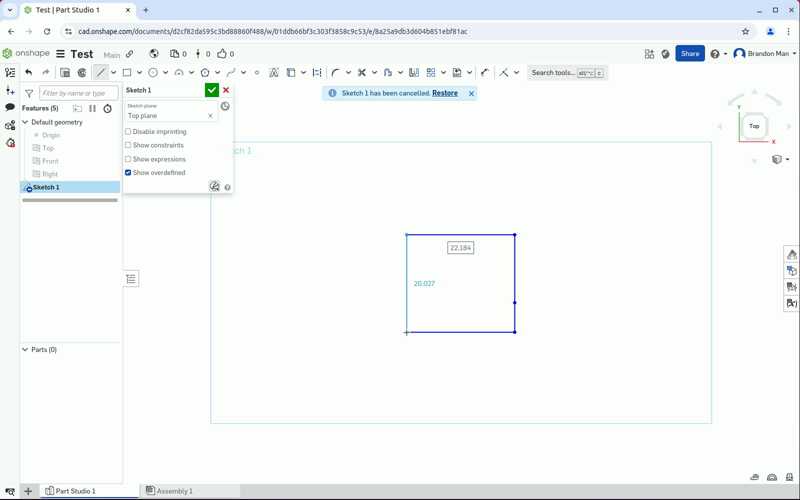
key_up(shift)
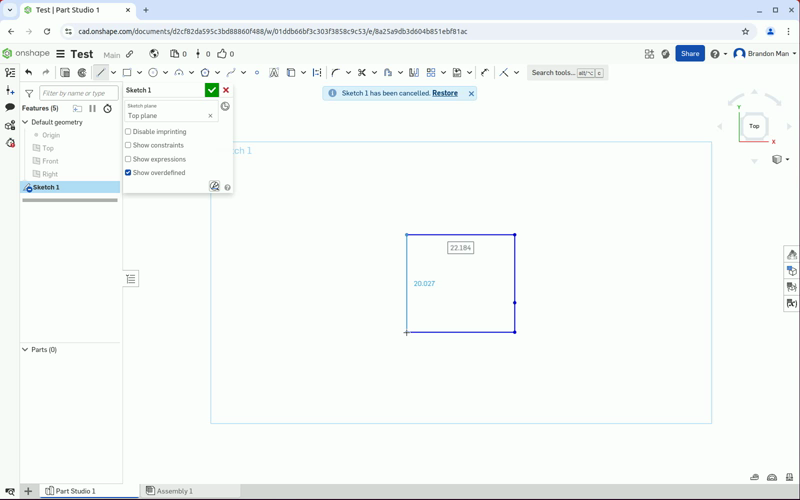
click(406, 332)
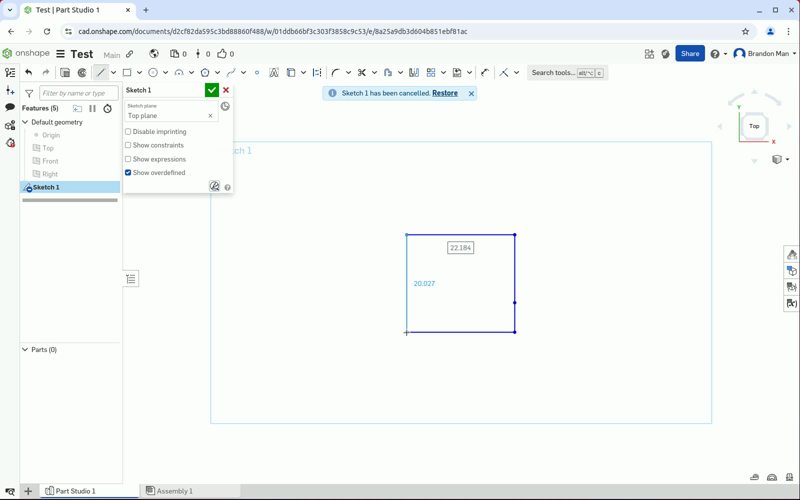
key(esc)
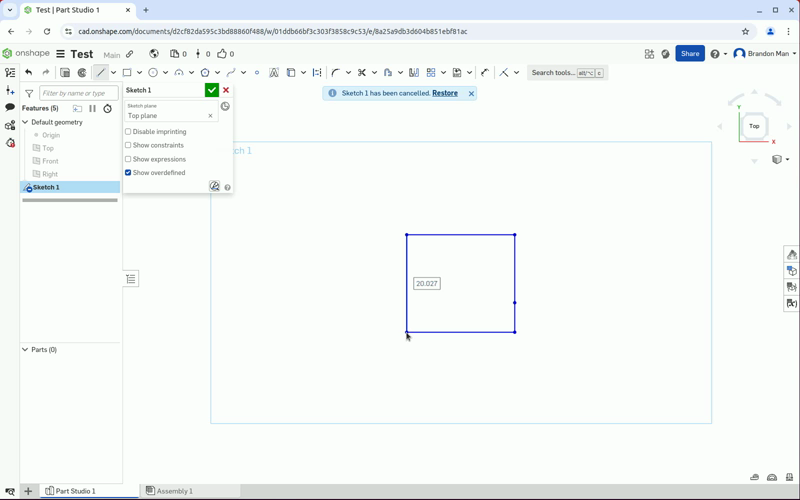
mouse_move(495, 310)
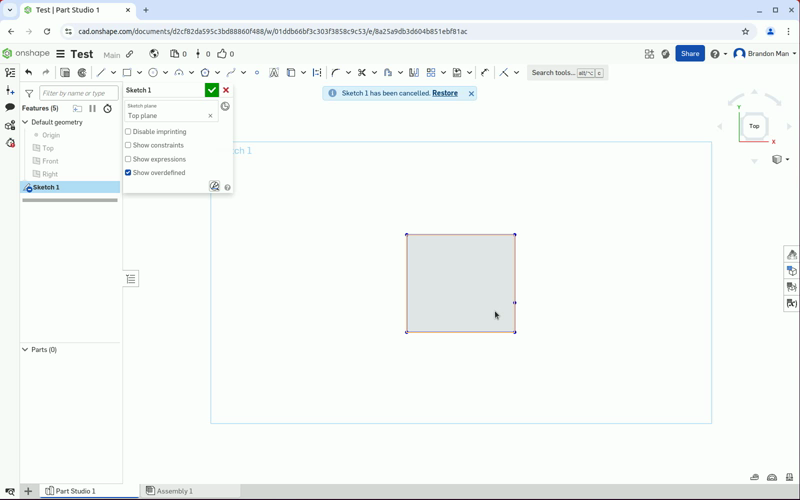
click(495, 310)
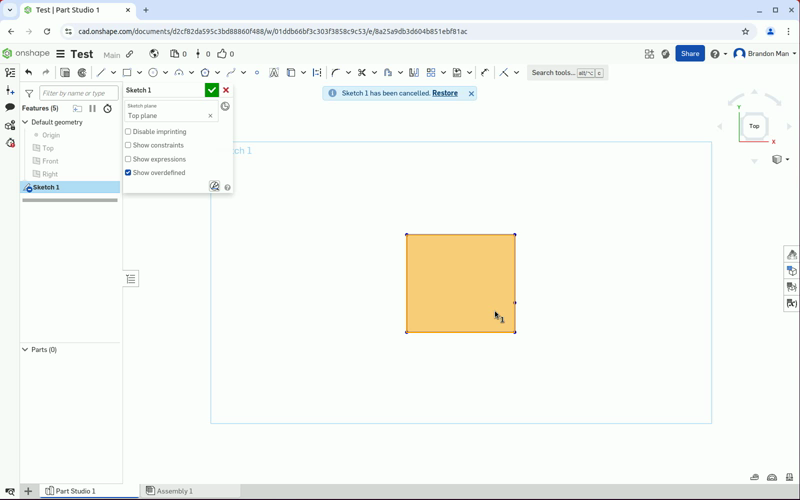
mouse_move(73, 352)
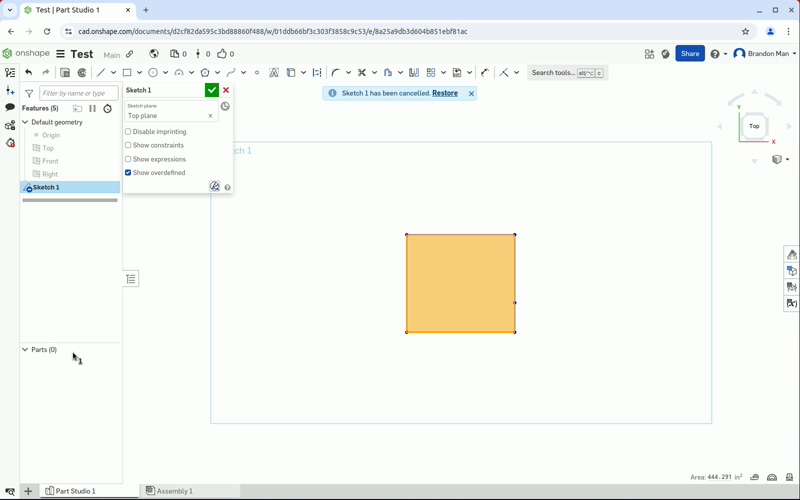
key(shift+y)
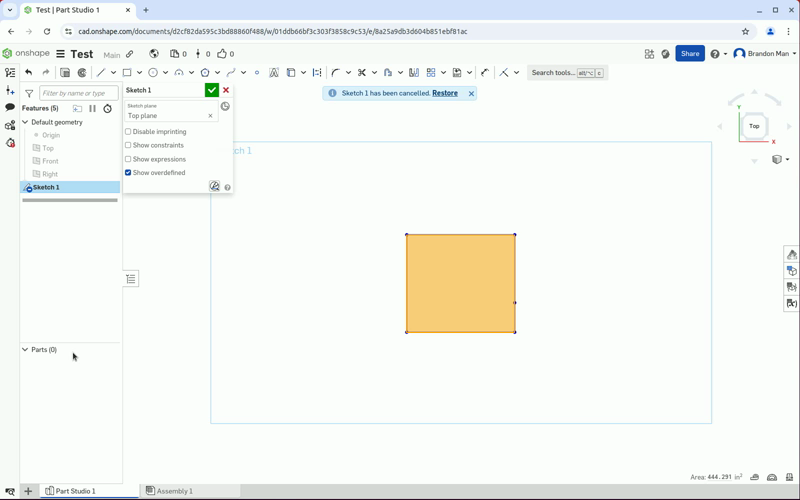
key(shift+e)
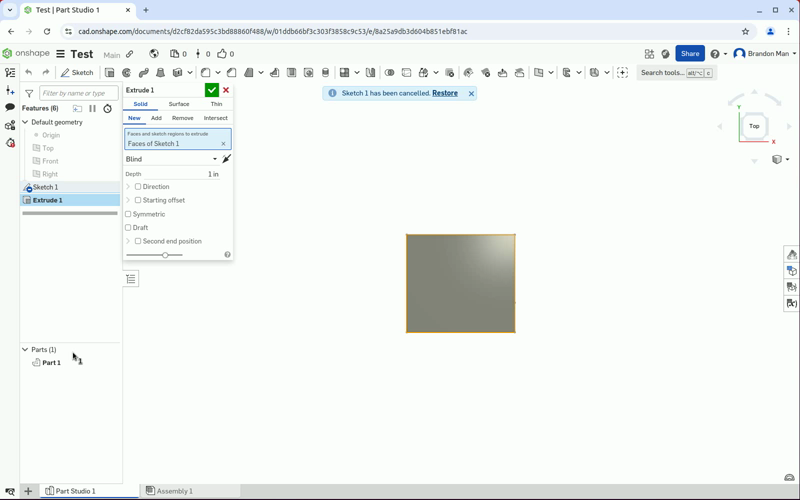
mouse_move(143, 106)
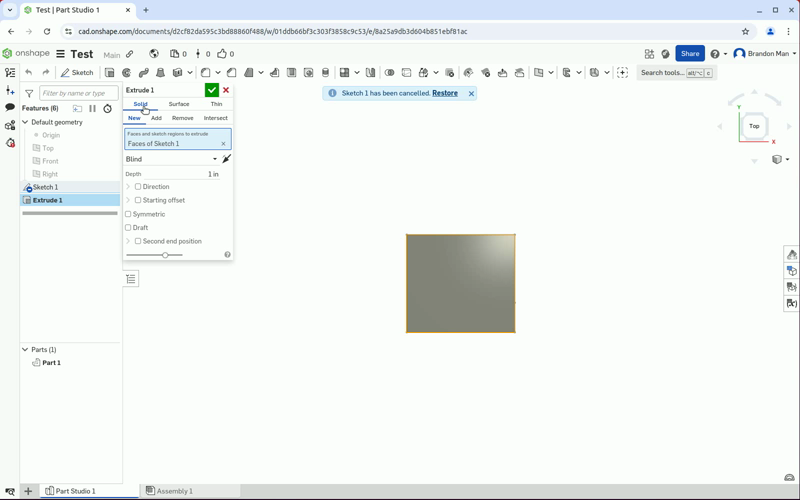
click(143, 106)
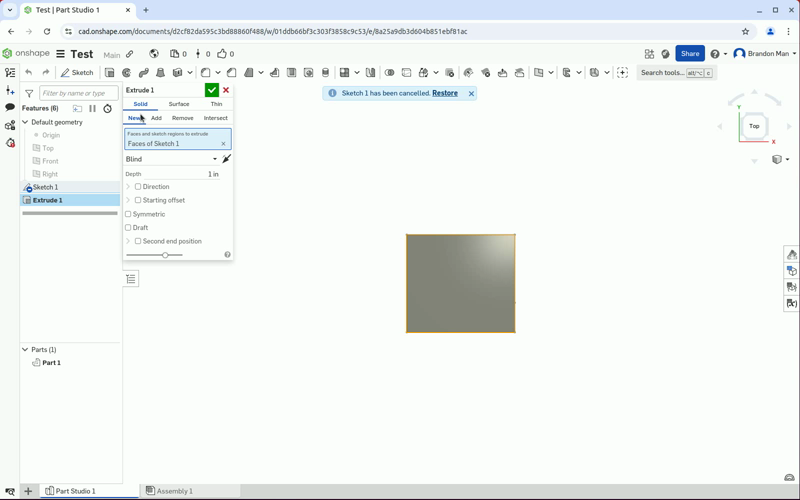
mouse_move(137, 120)
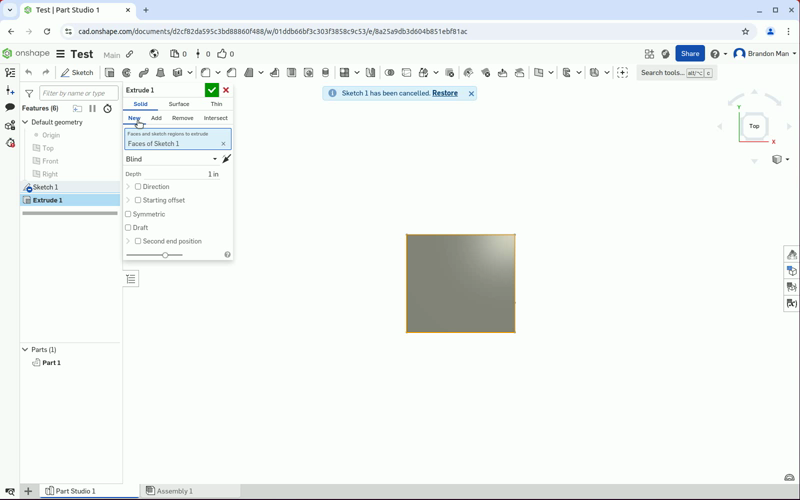
click(137, 120)
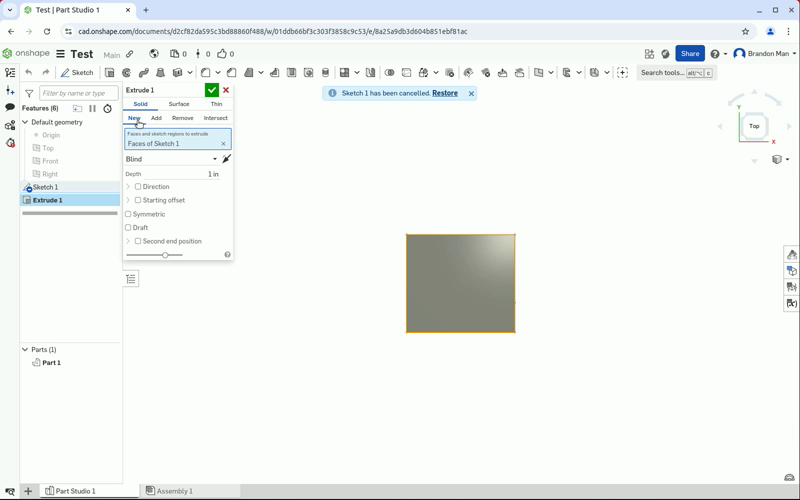
key(tab, 4)
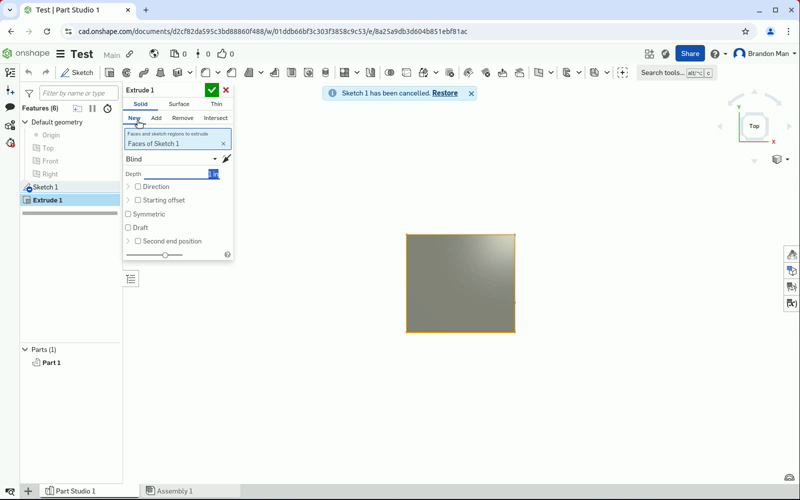
text(5.536)
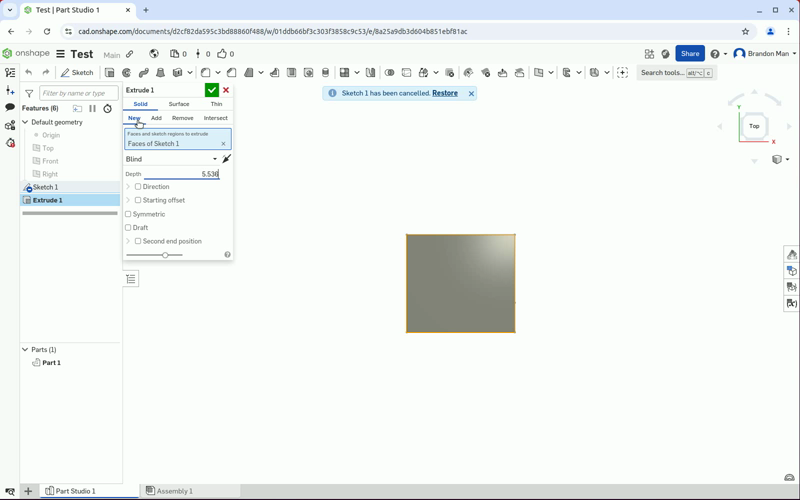
key(enter)
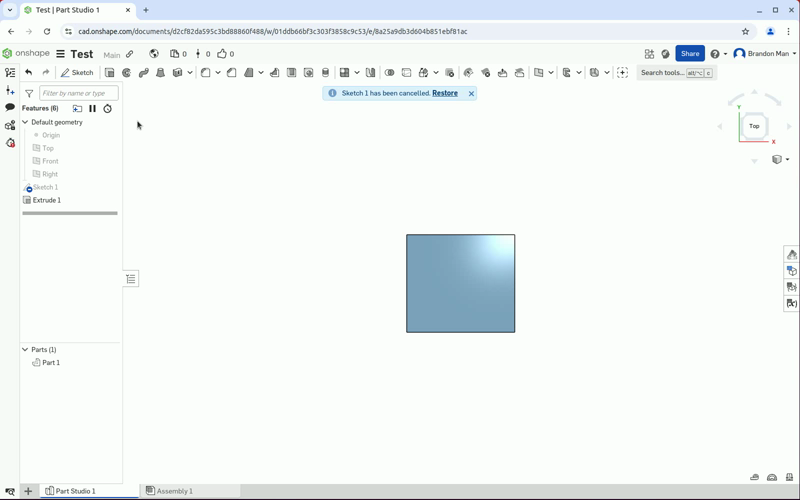
key(shift+h)
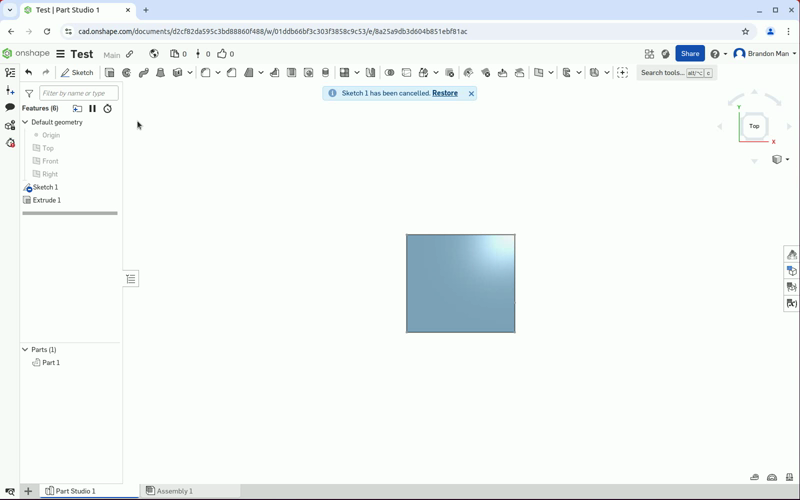
key(shift+h)
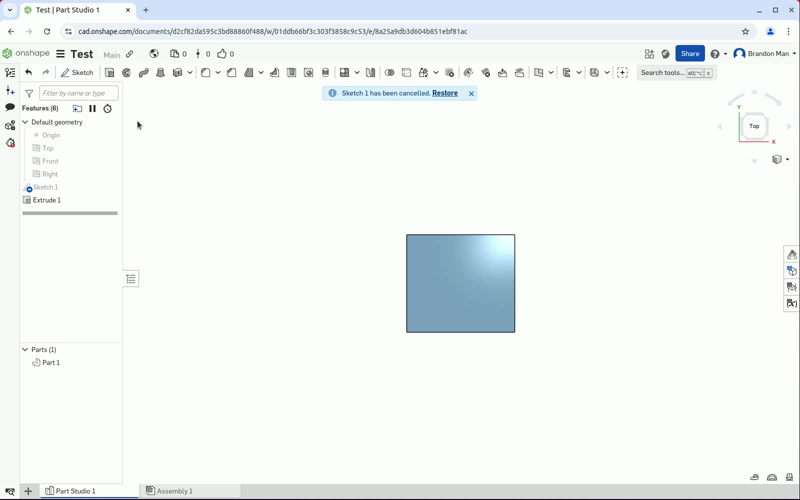
mouse_move(73, 189)
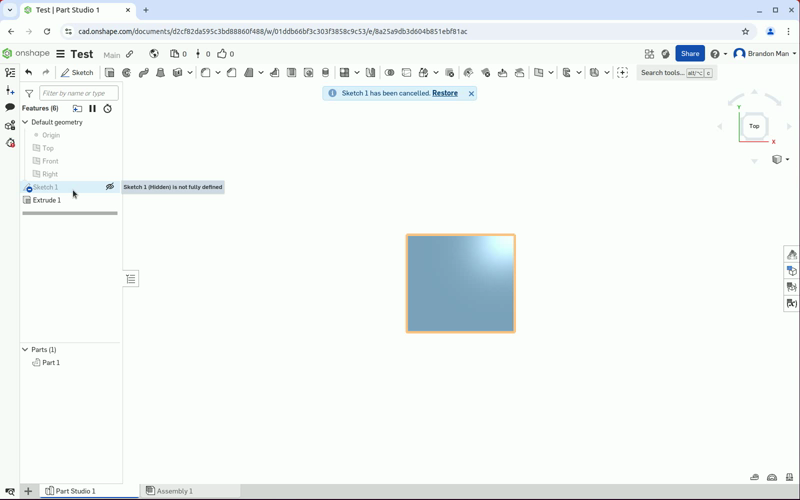
click(73, 189)
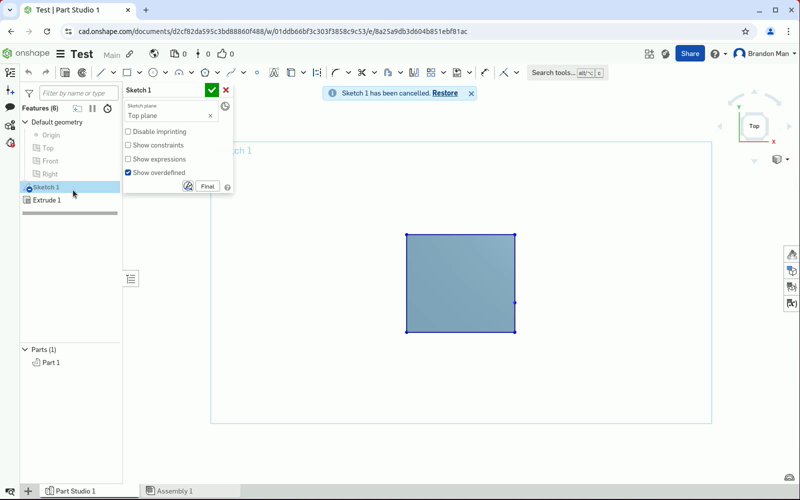
mouse_move(229, 92)
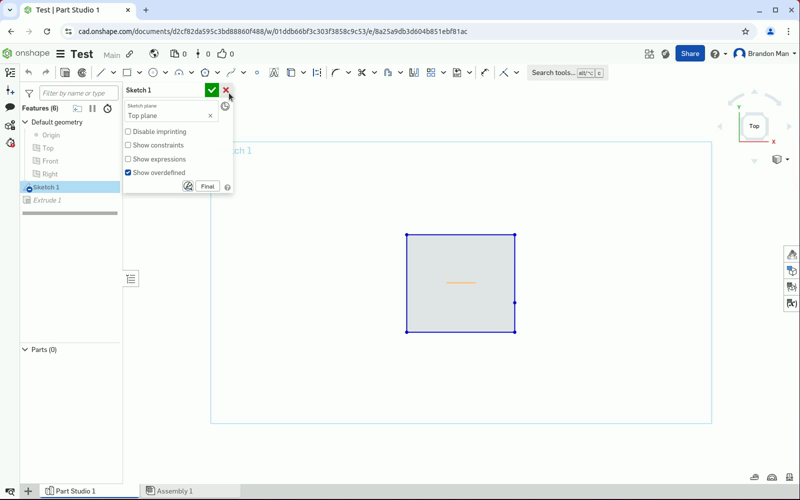
click(229, 92)
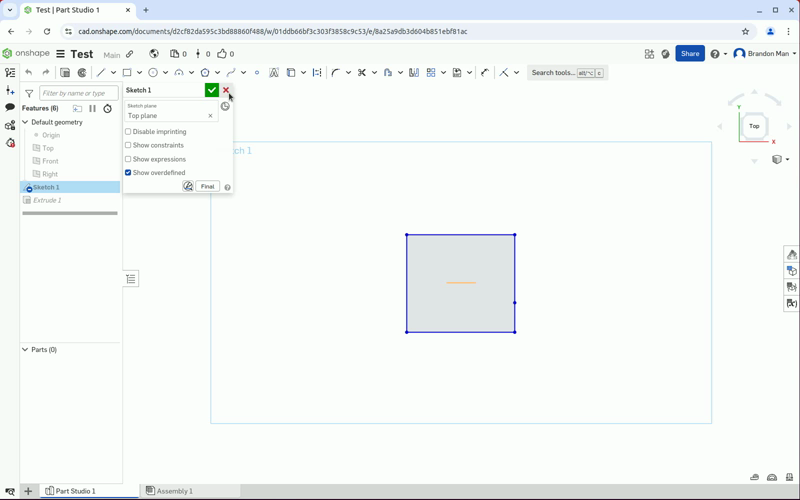
key(shift+s)
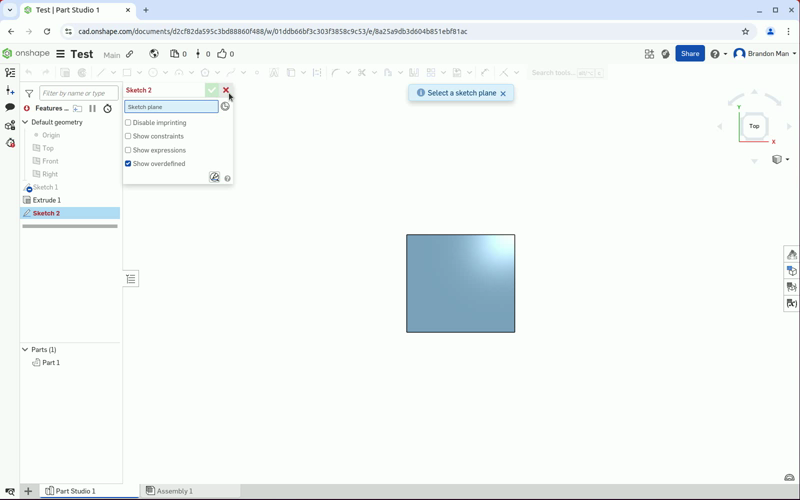
mouse_move(73, 150)
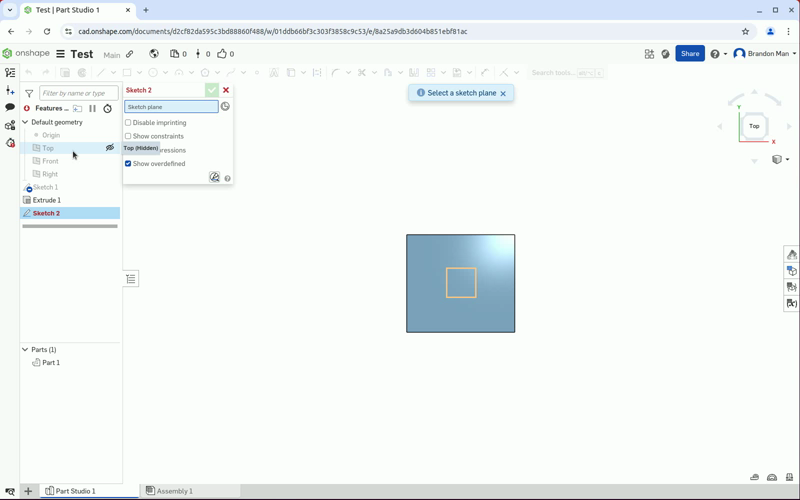
click(73, 150)
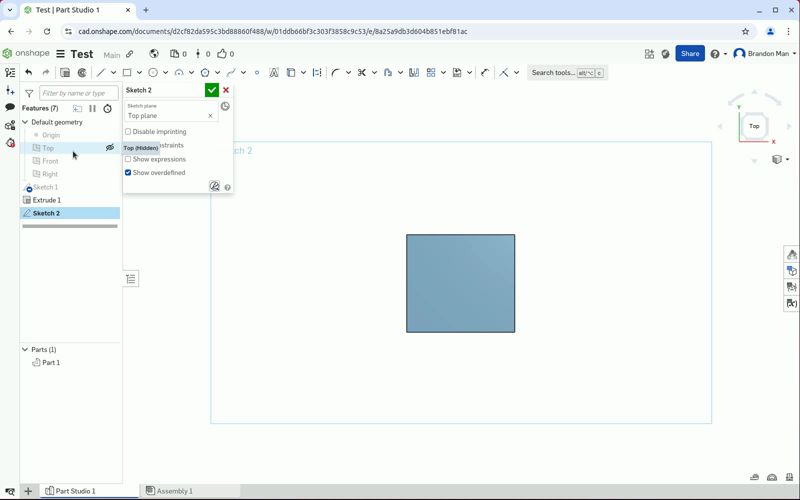
mouse_move(73, 352)
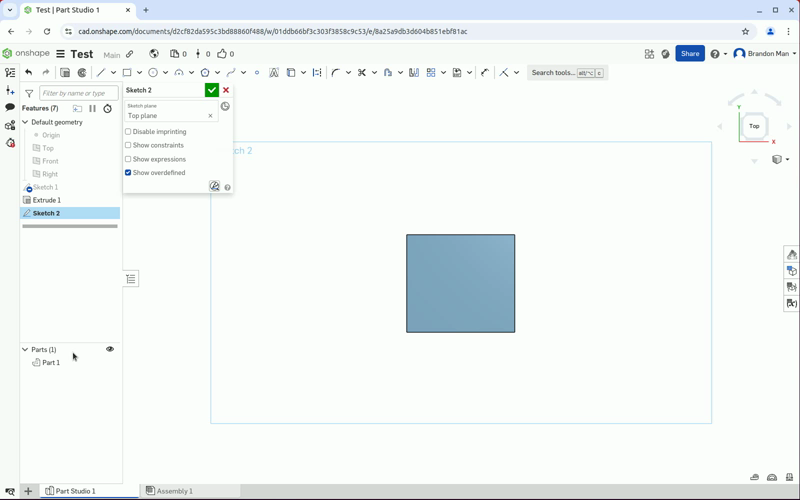
key(y)
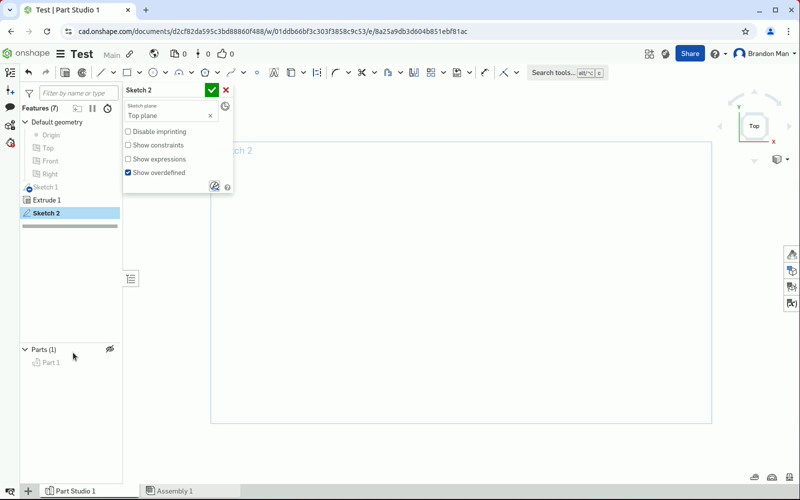
key(l)
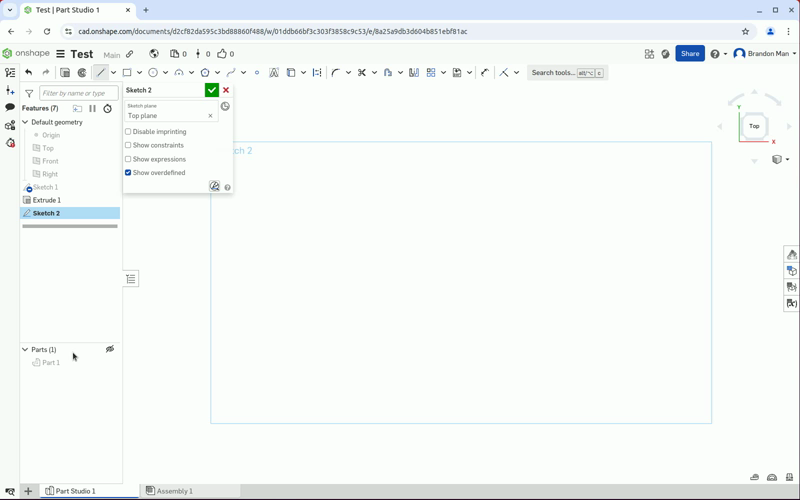
key_down(shift)
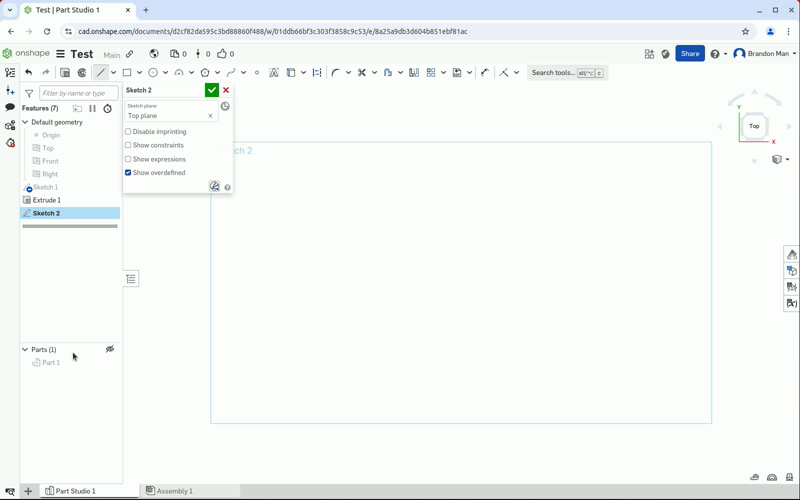
mouse_move(514, 332)
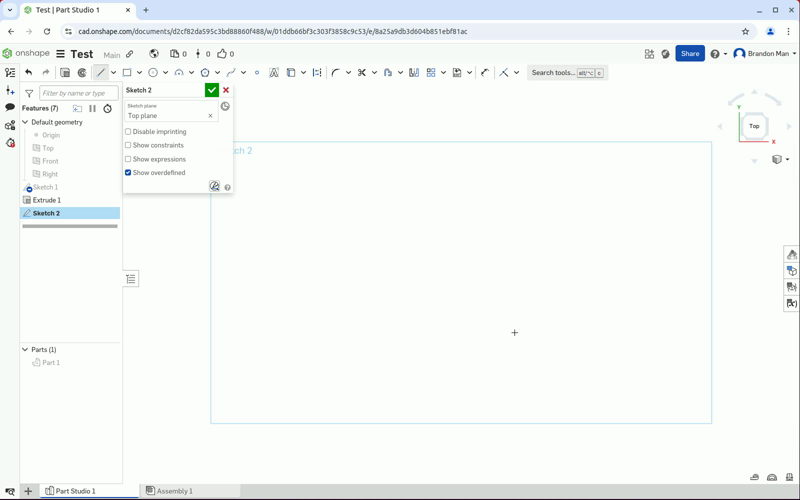
click(514, 332)
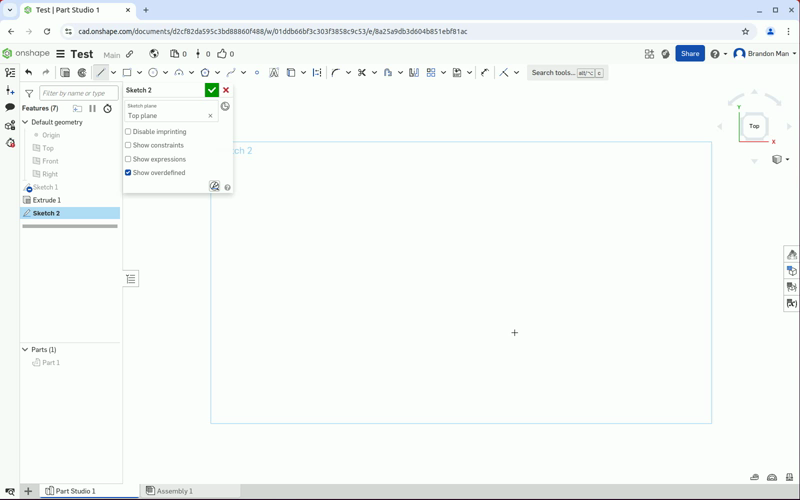
key_up(shift)
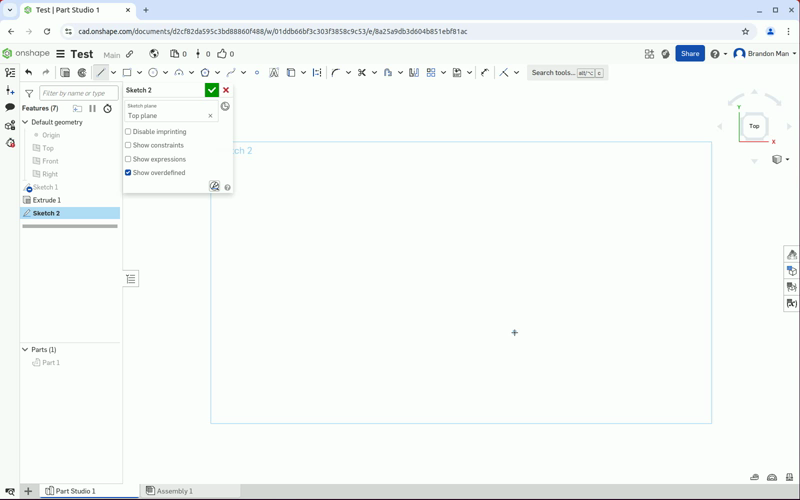
key_down(shift)
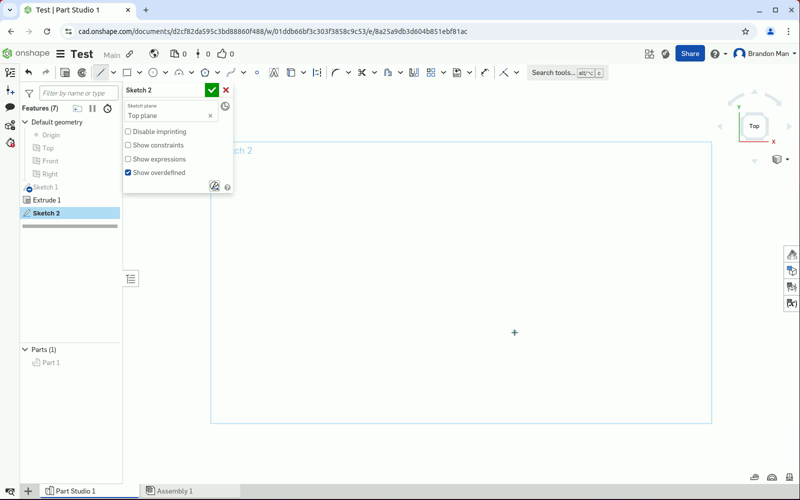
mouse_move(544, 332)
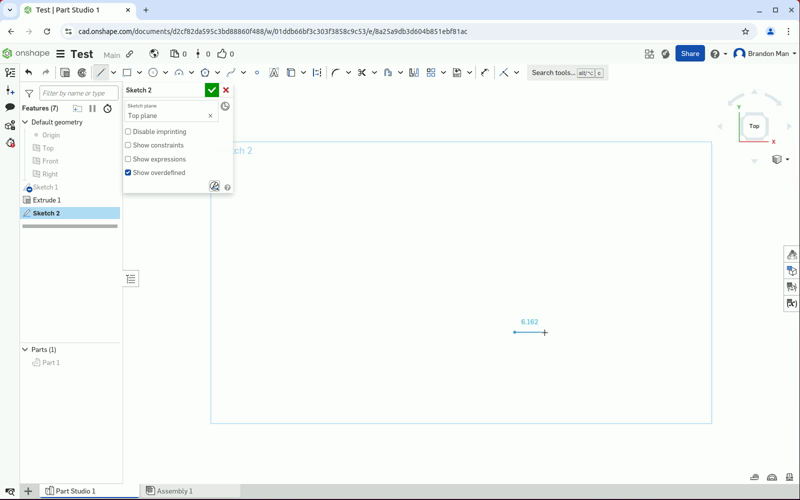
mouse_move(573, 332)
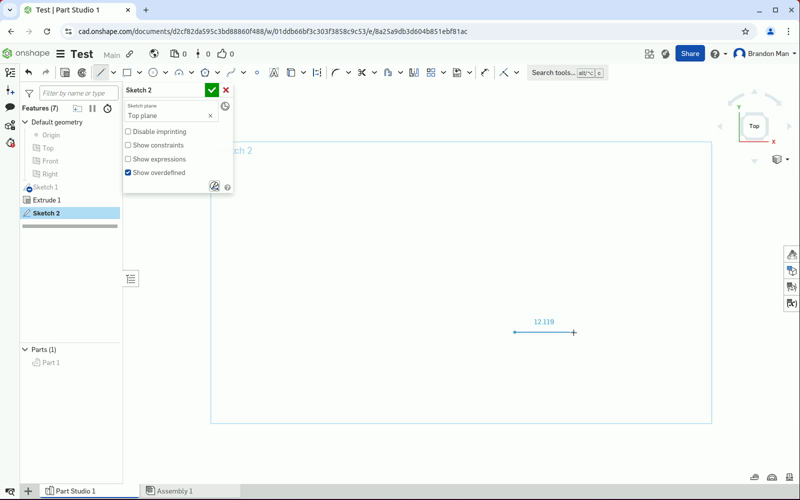
click(573, 332)
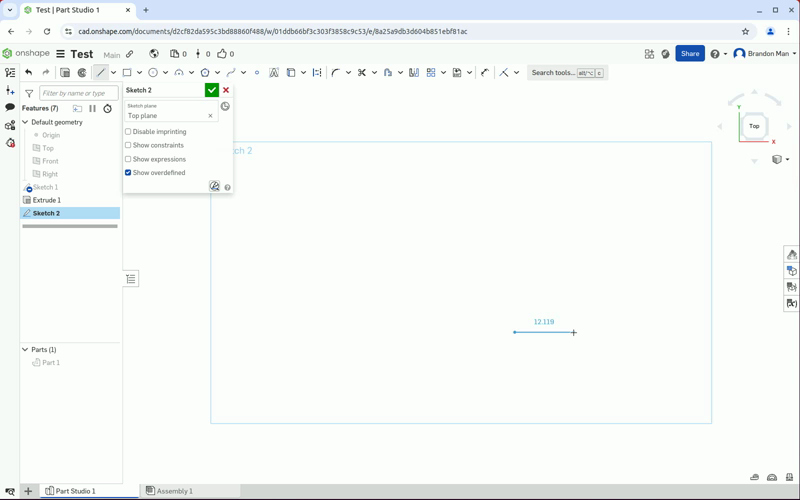
key_up(shift)
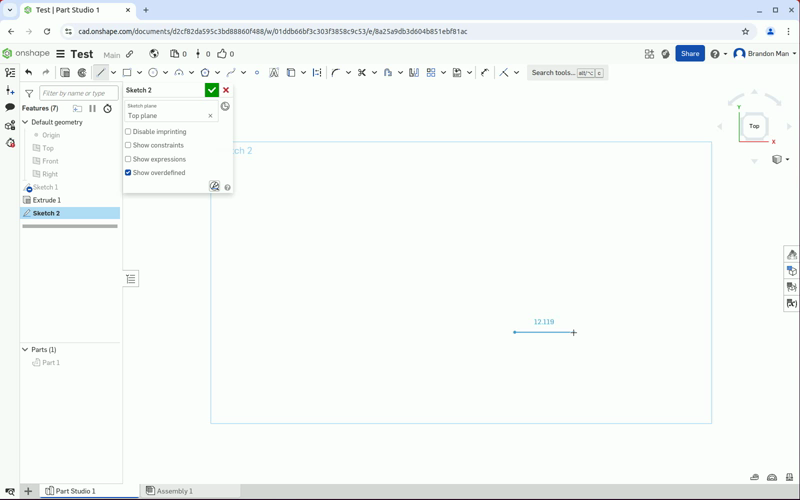
key_down(shift)
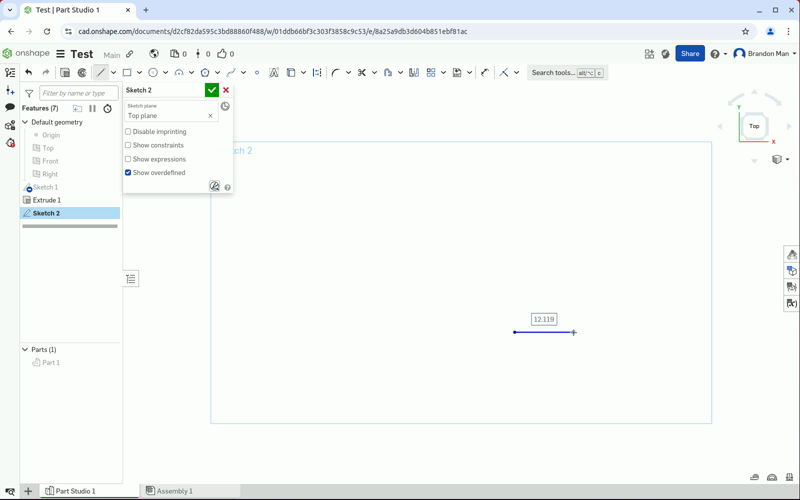
mouse_move(589, 332)
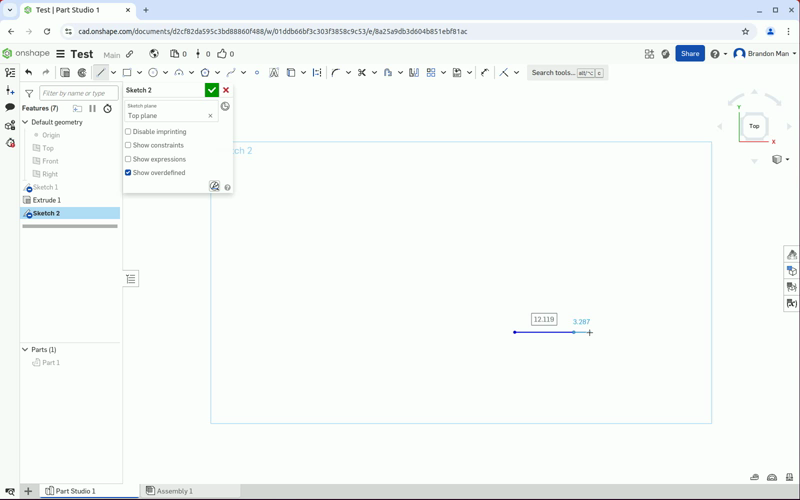
mouse_move(573, 302)
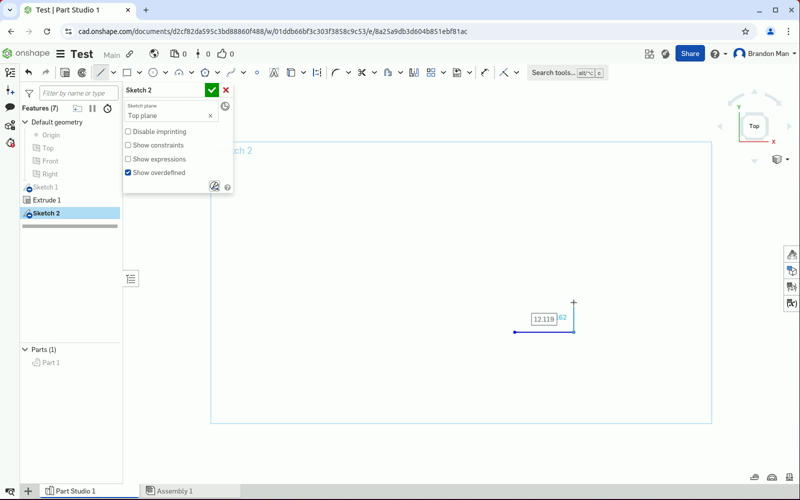
click(573, 302)
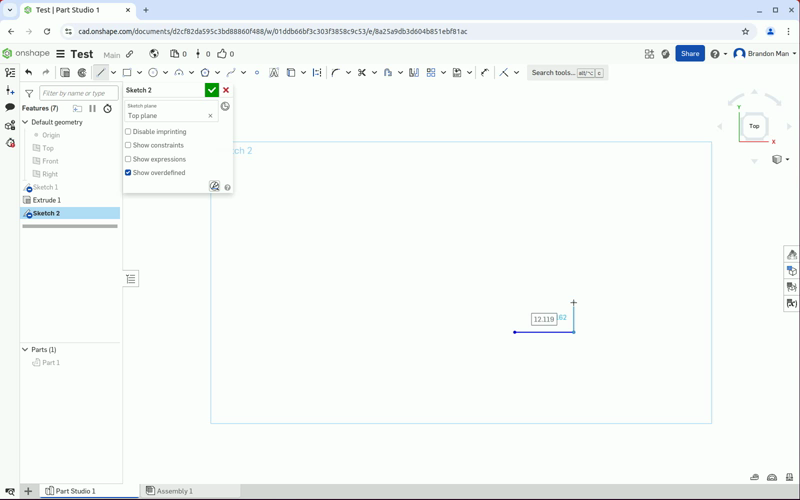
key_up(shift)
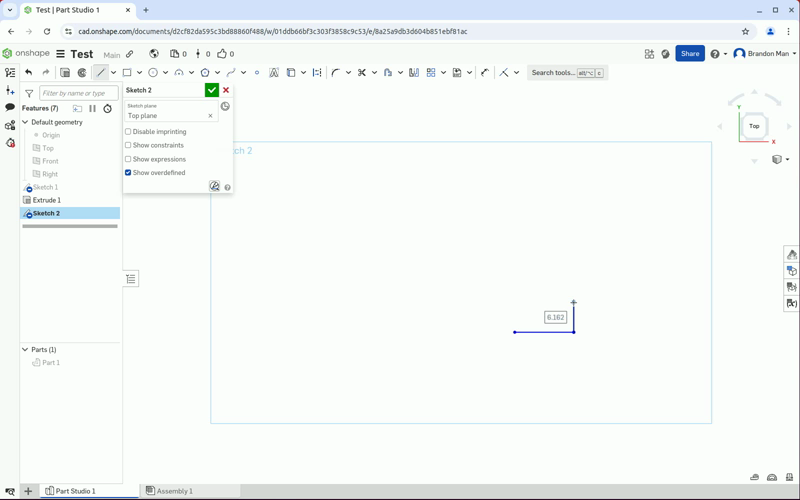
key_down(shift)
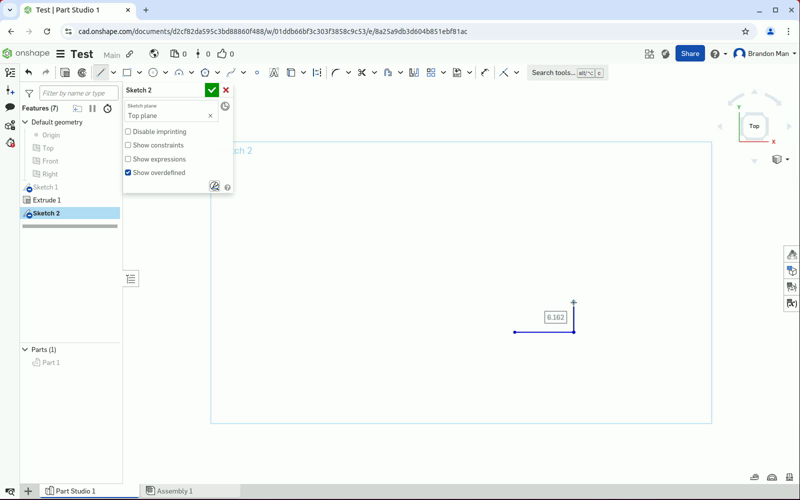
mouse_move(589, 302)
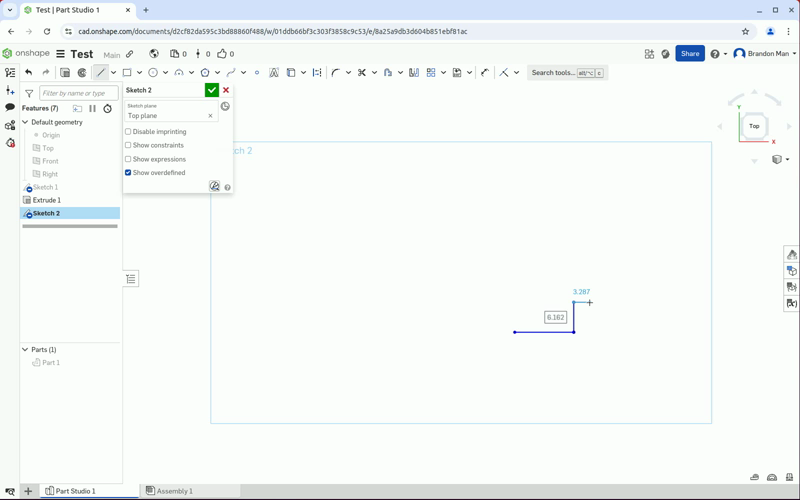
mouse_move(514, 302)
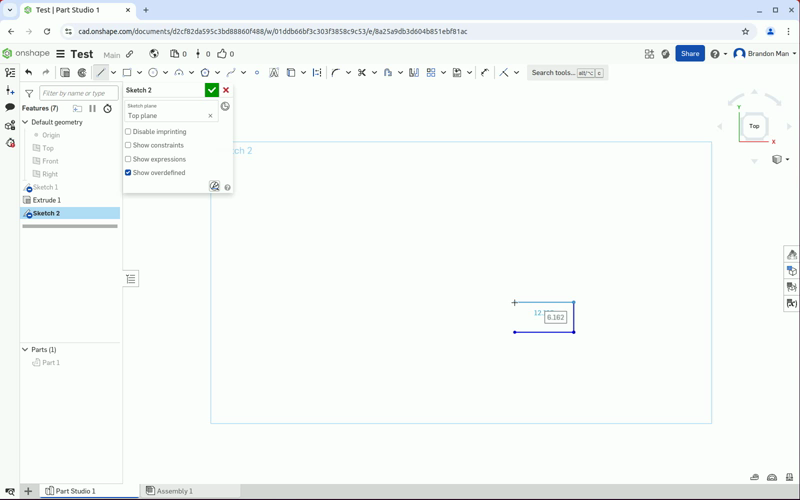
click(514, 302)
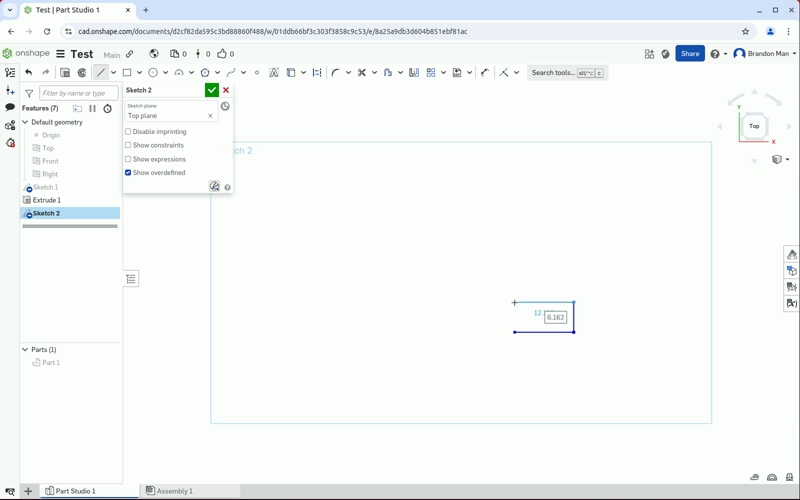
key_up(shift)
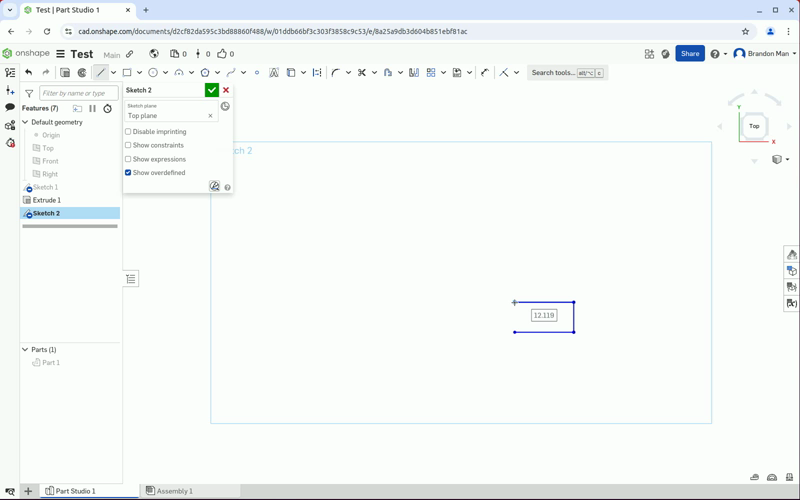
mouse_move(544, 302)
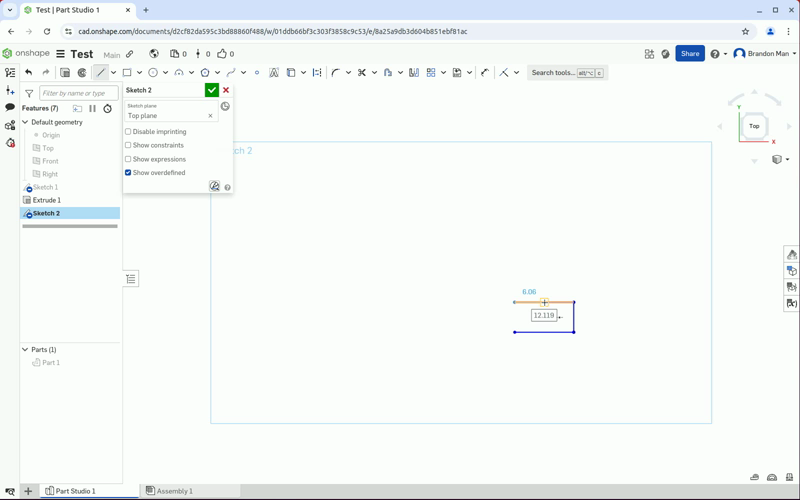
key_down(shift)
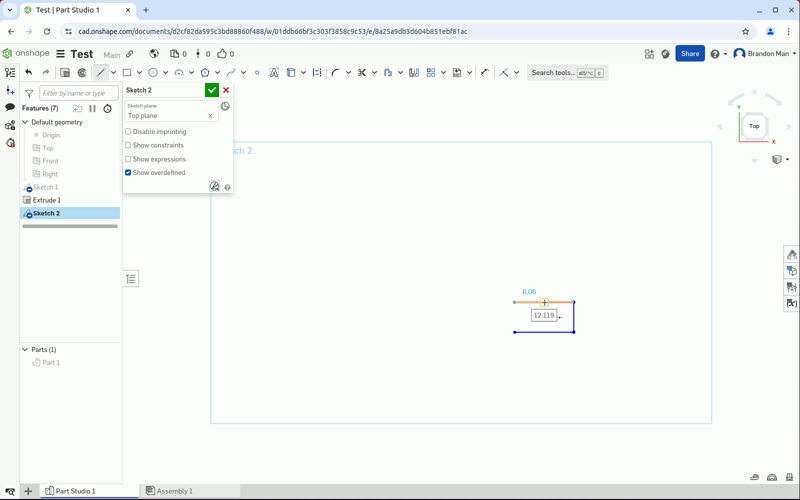
mouse_move(514, 332)
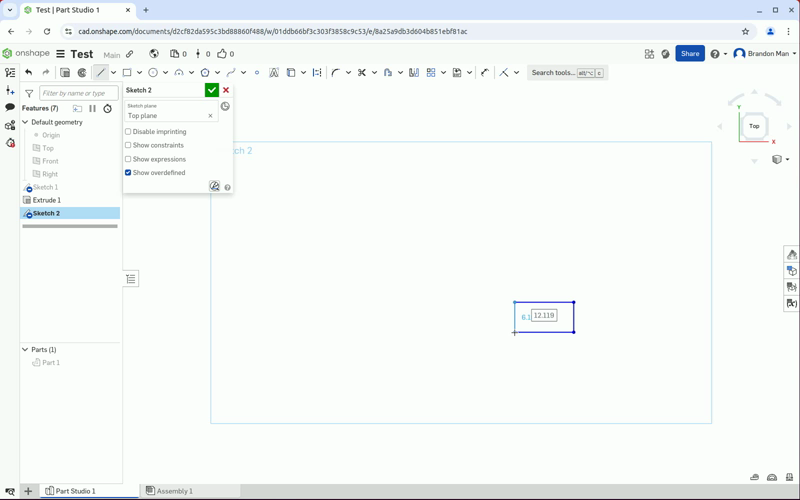
key_up(shift)
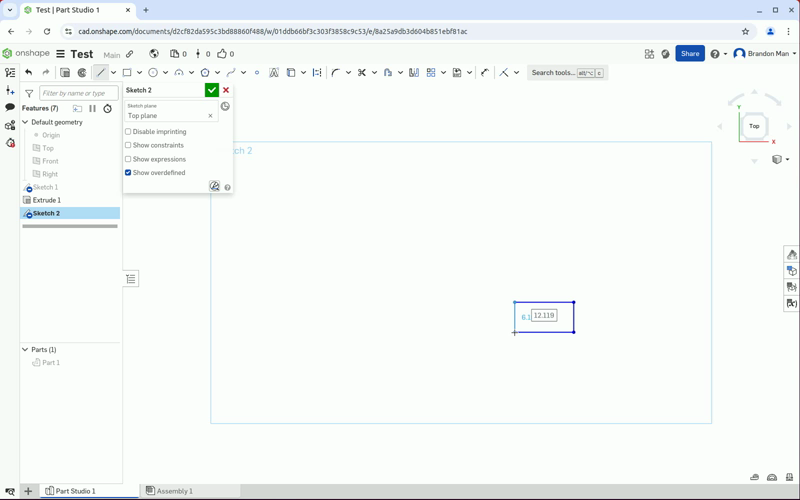
click(514, 332)
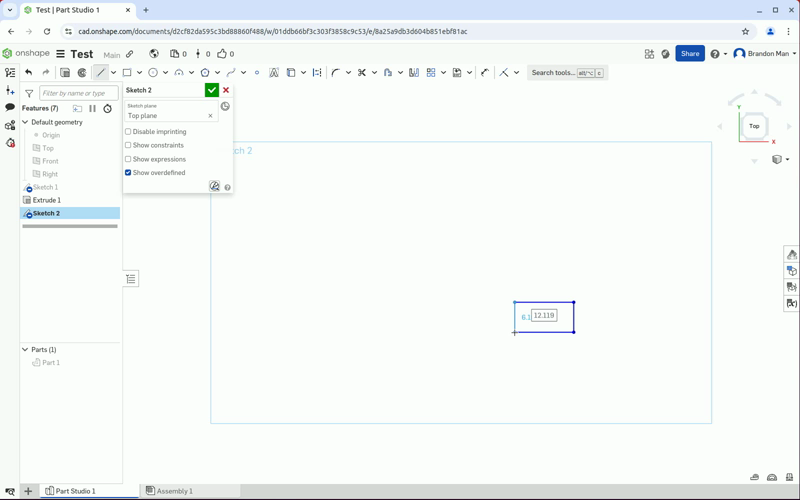
key(esc)
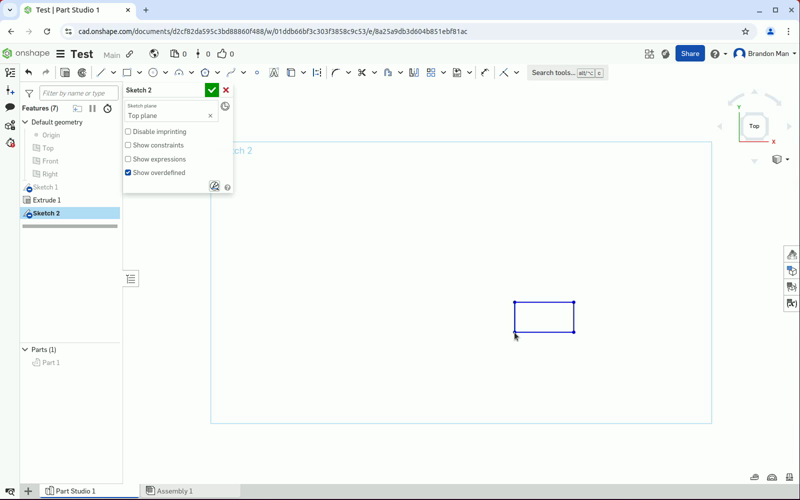
mouse_move(557, 306)
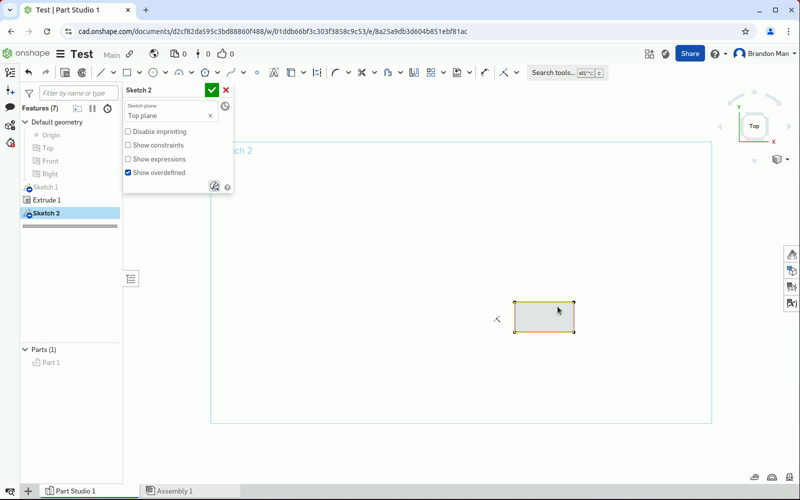
scroll(6)
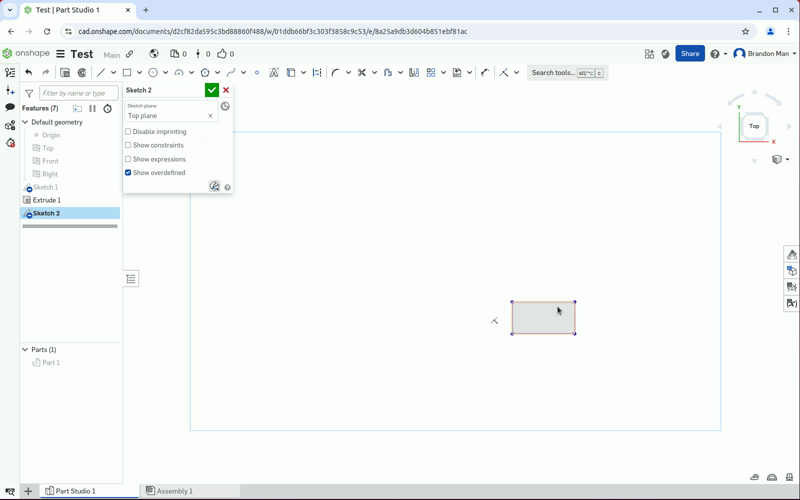
scroll(6)
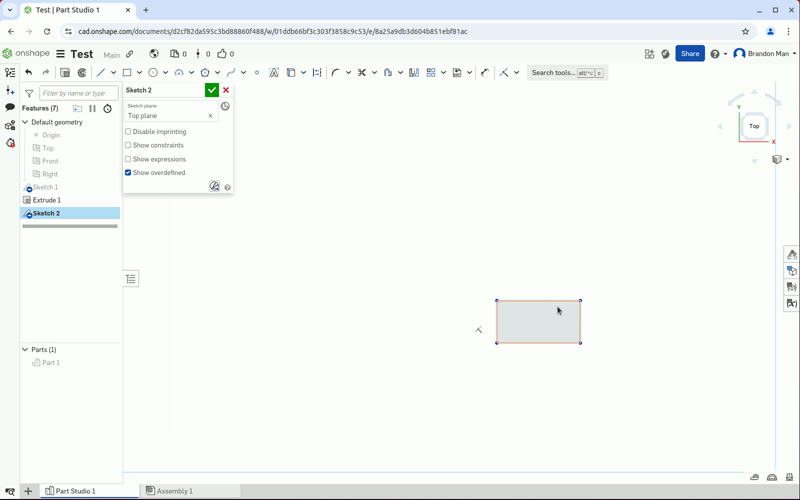
scroll(6)
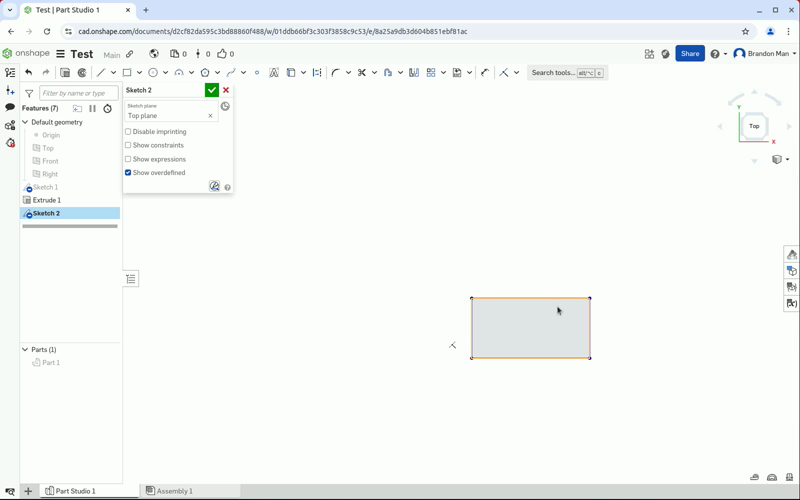
scroll(6)
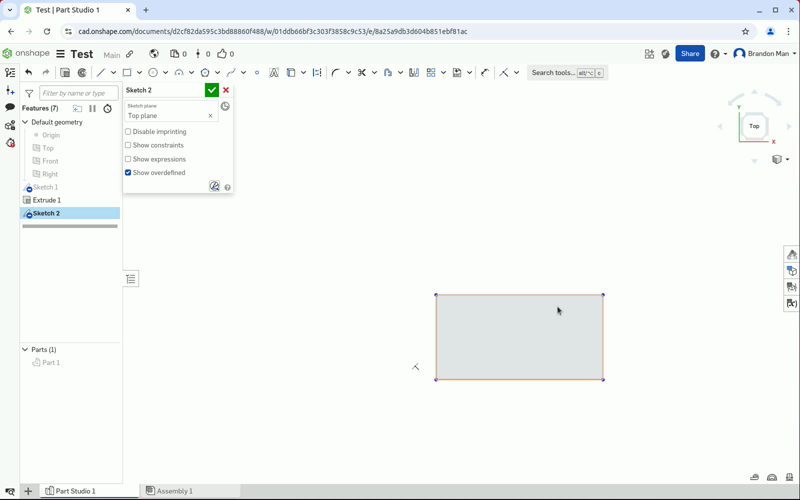
scroll(6)
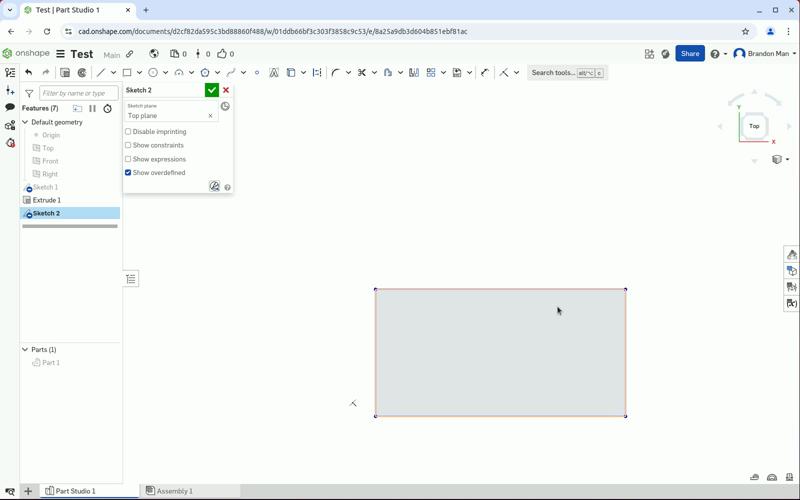
scroll(6)
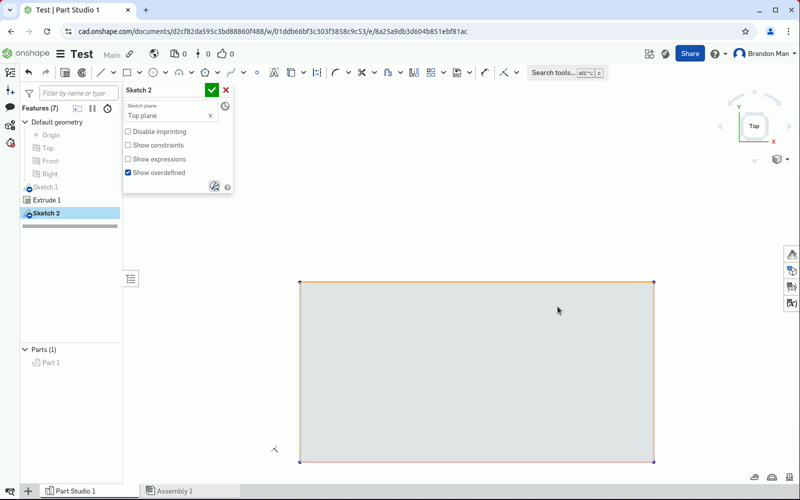
scroll(6)
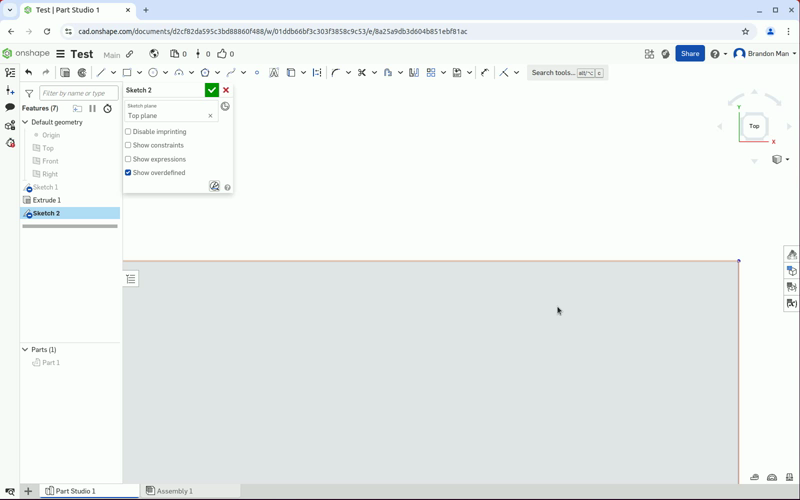
click(557, 306)
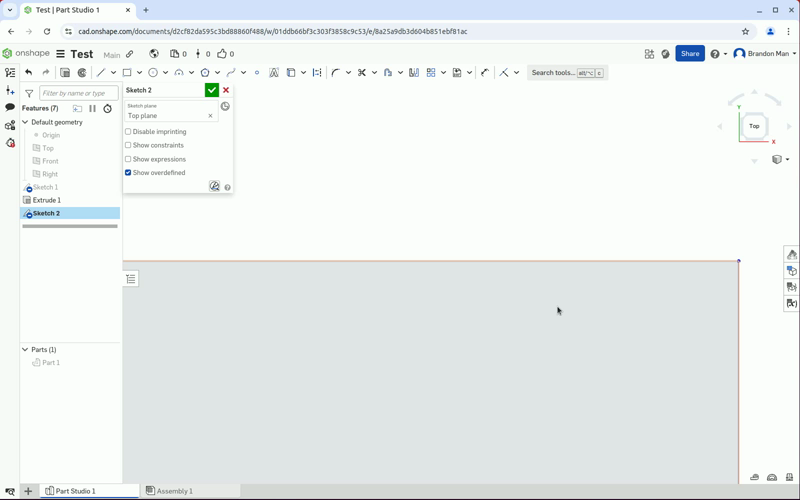
scroll(-6)
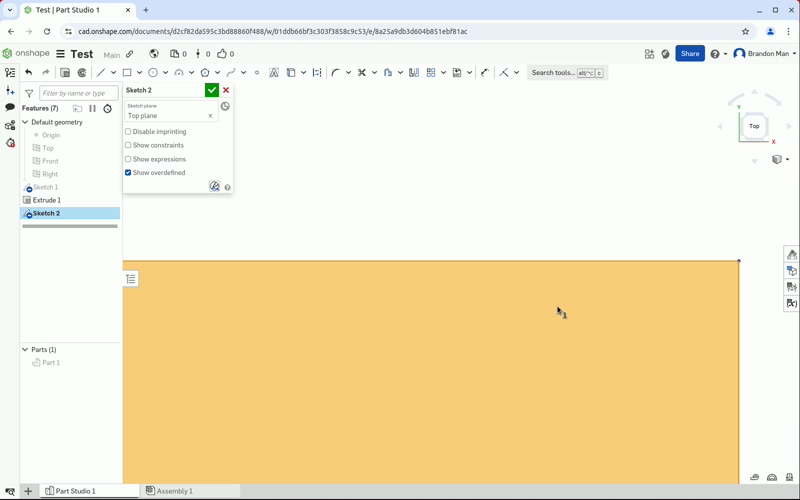
scroll(-6)
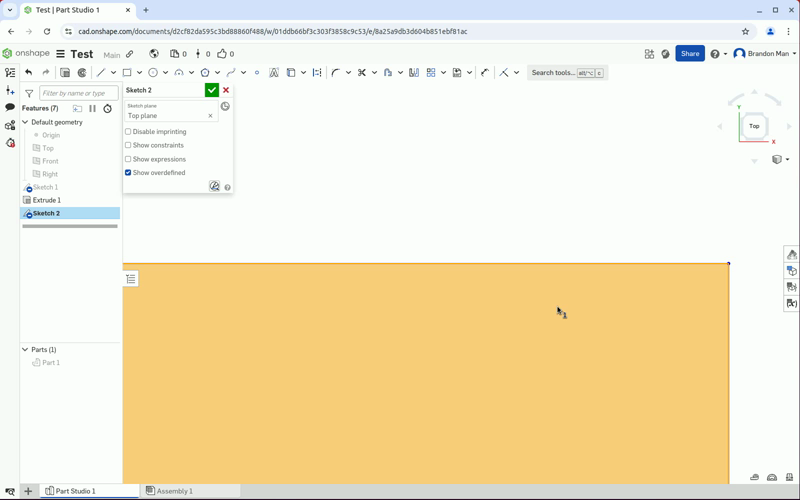
scroll(-6)
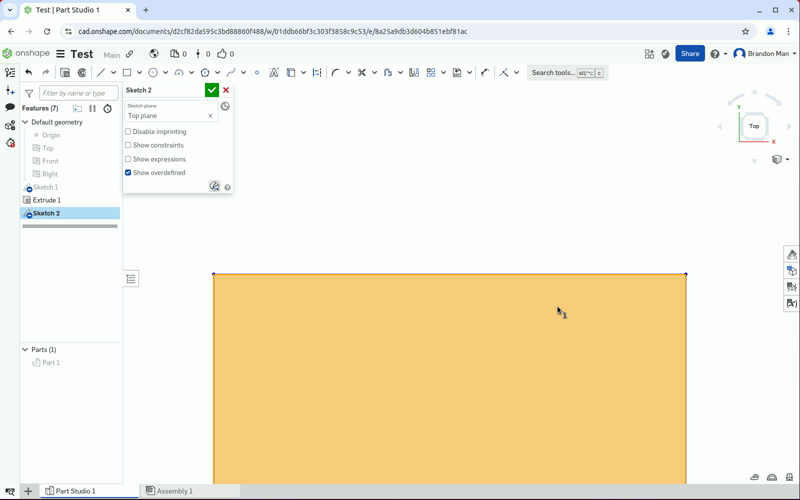
scroll(-6)
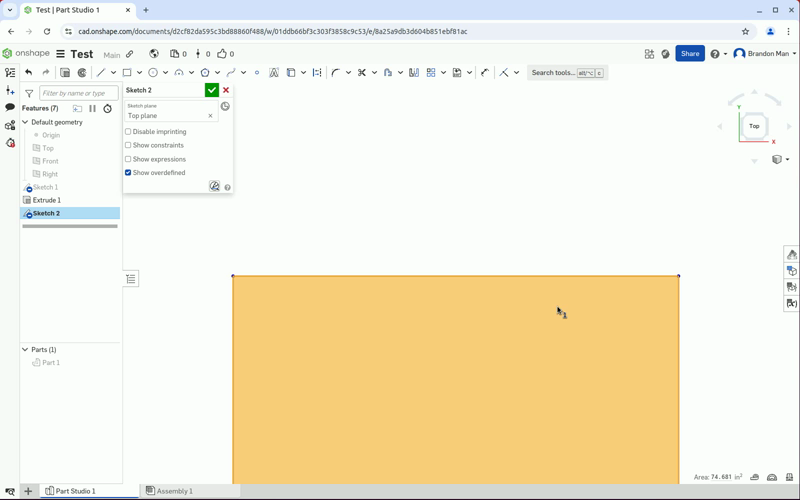
scroll(-6)
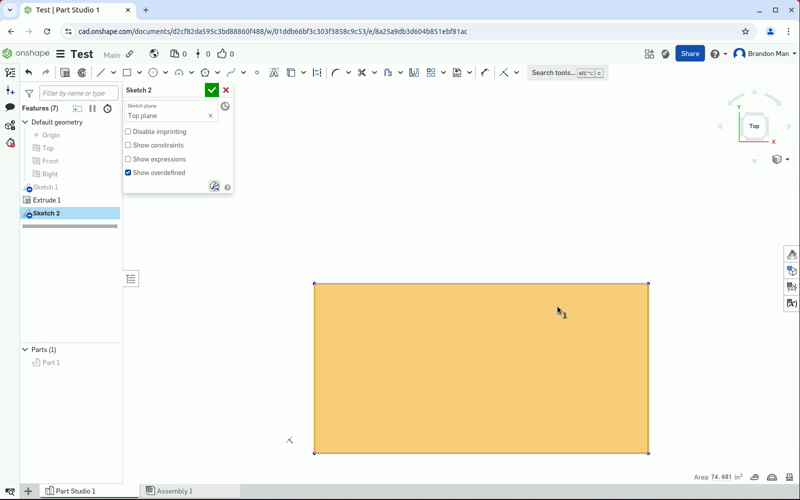
scroll(-6)
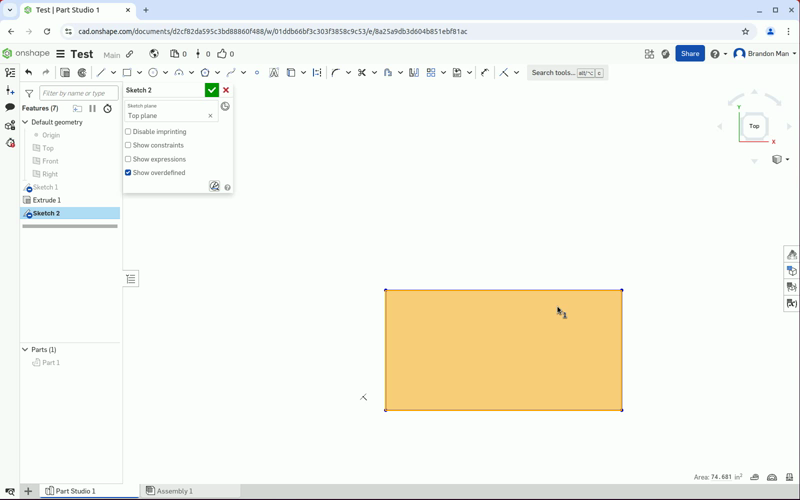
scroll(-6)
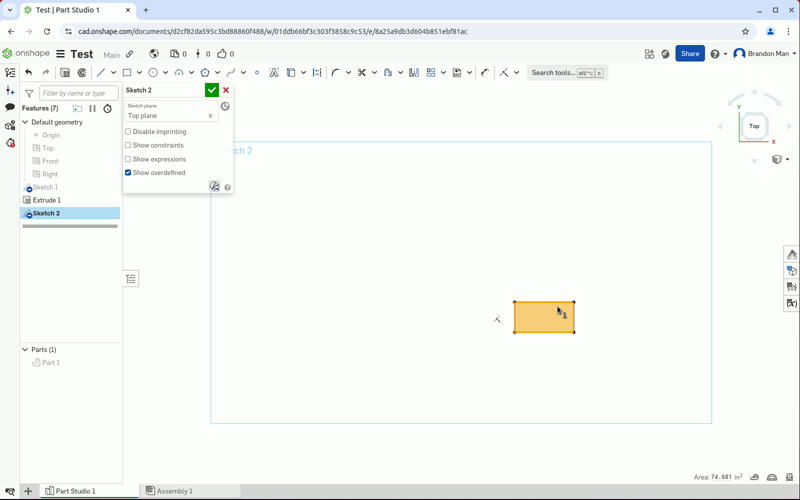
mouse_move(73, 352)
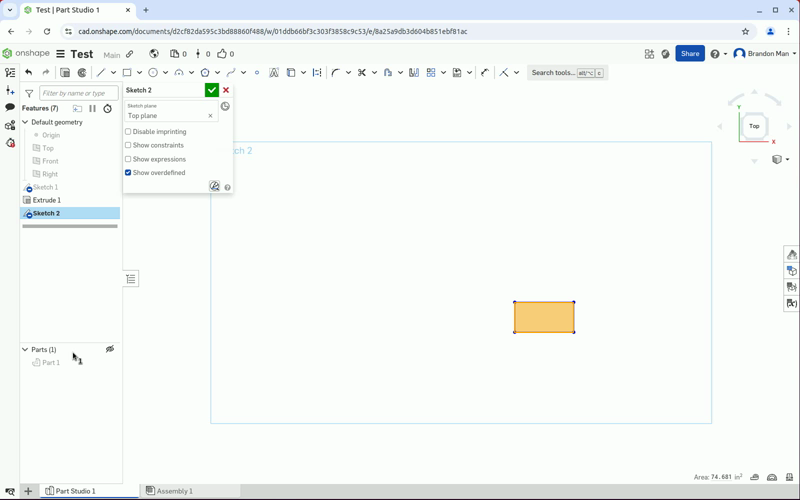
key(shift+y)
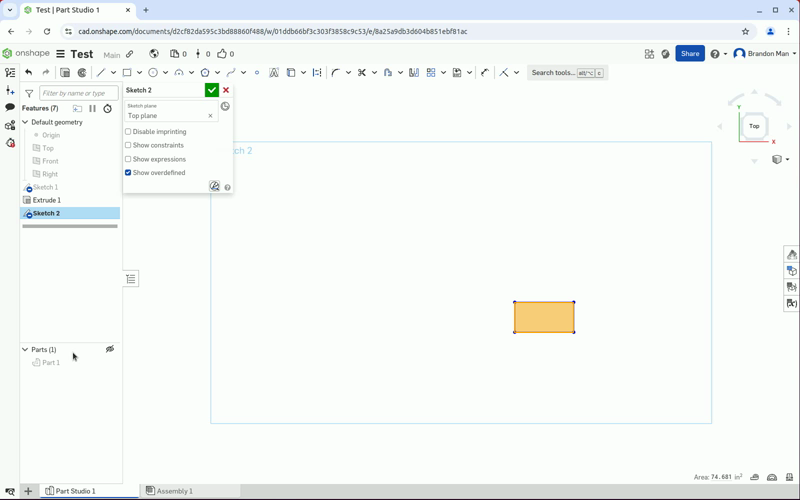
key(shift+e)
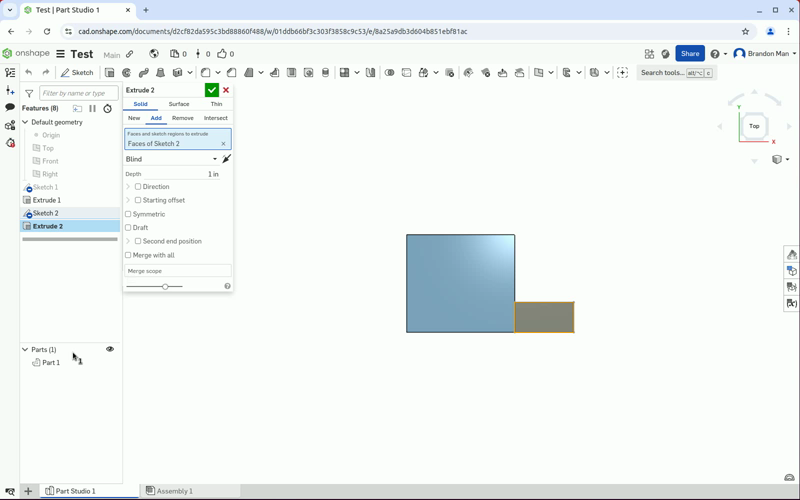
mouse_move(143, 106)
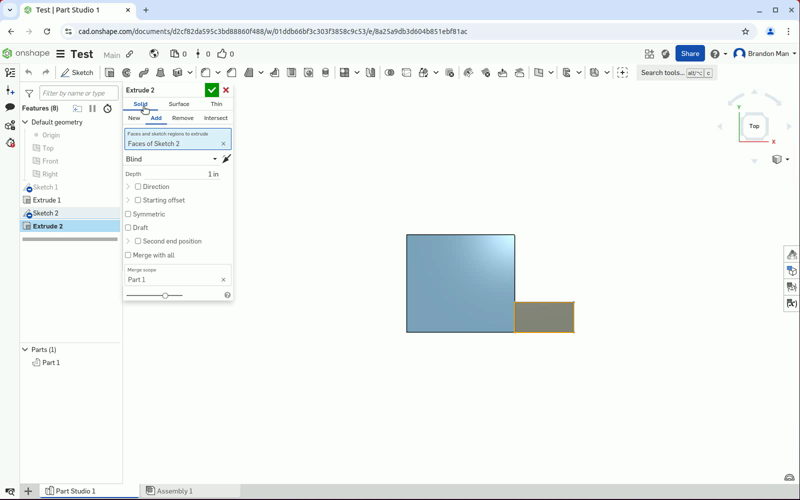
click(143, 106)
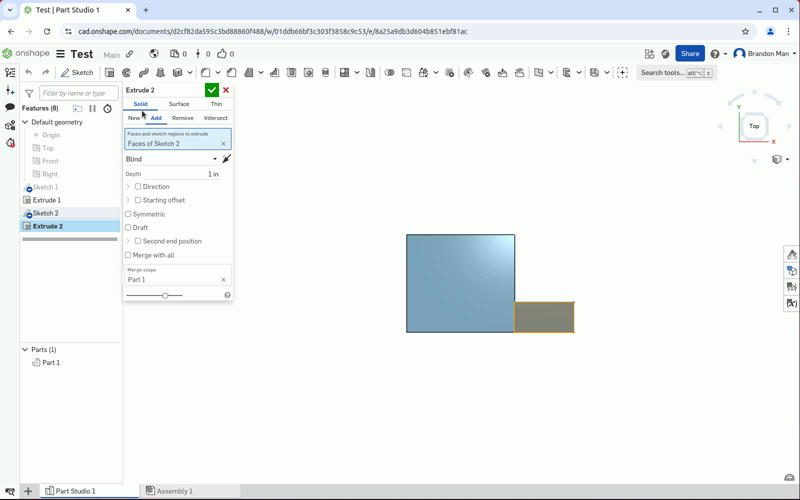
mouse_move(137, 120)
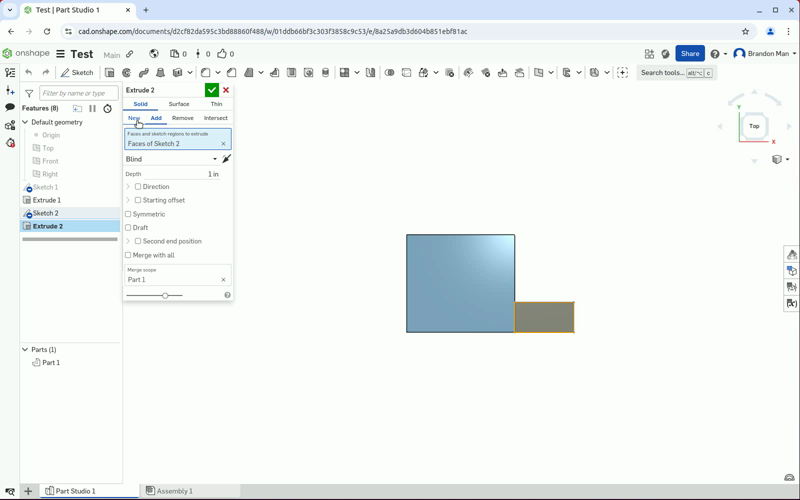
click(137, 120)
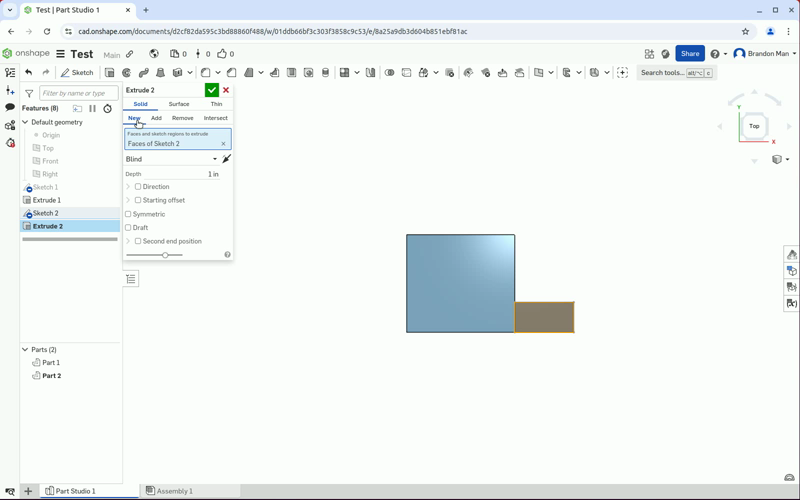
key(tab, 4)
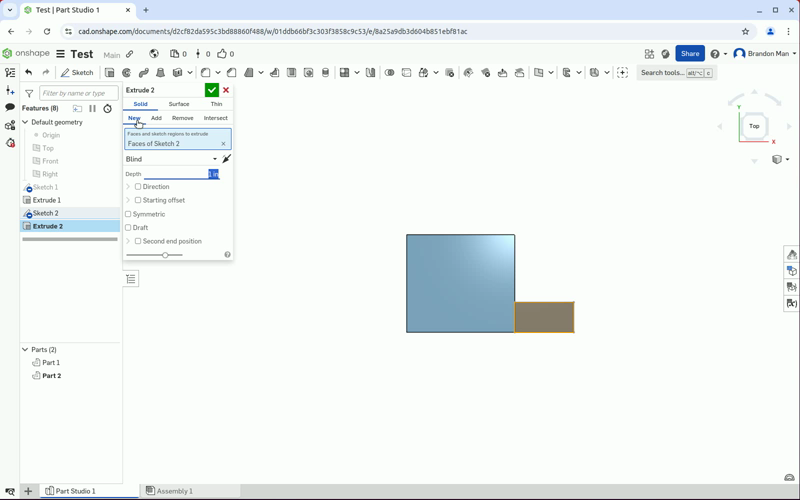
text(5.536)
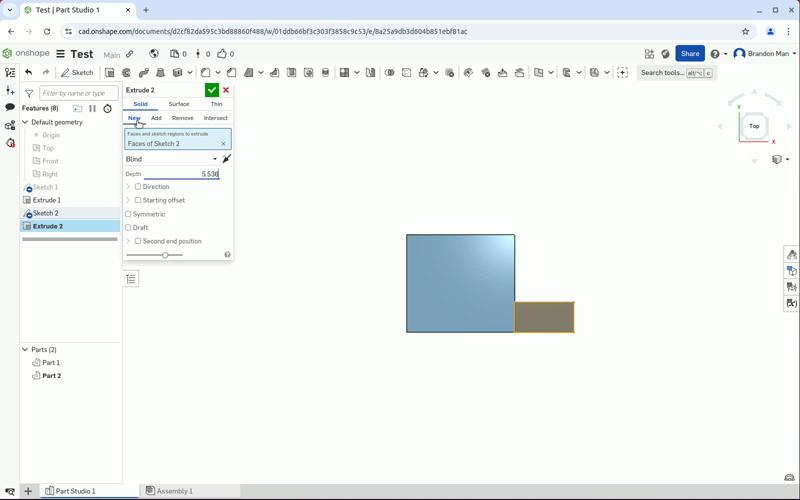
key(enter)
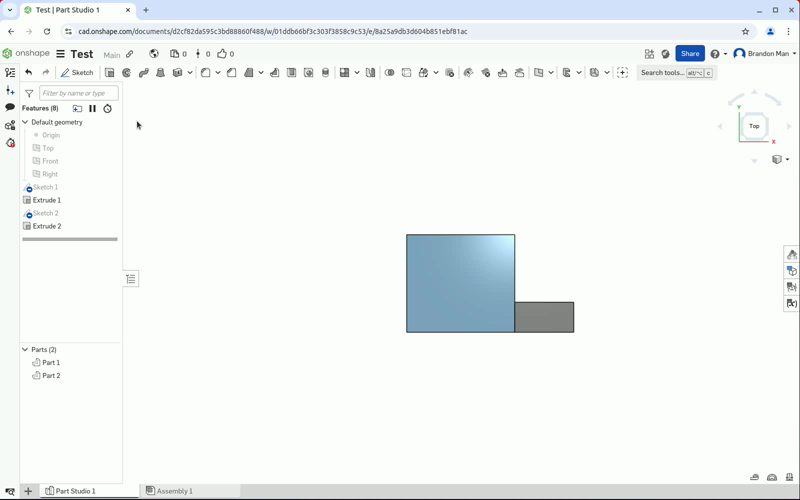
key(shift+h)
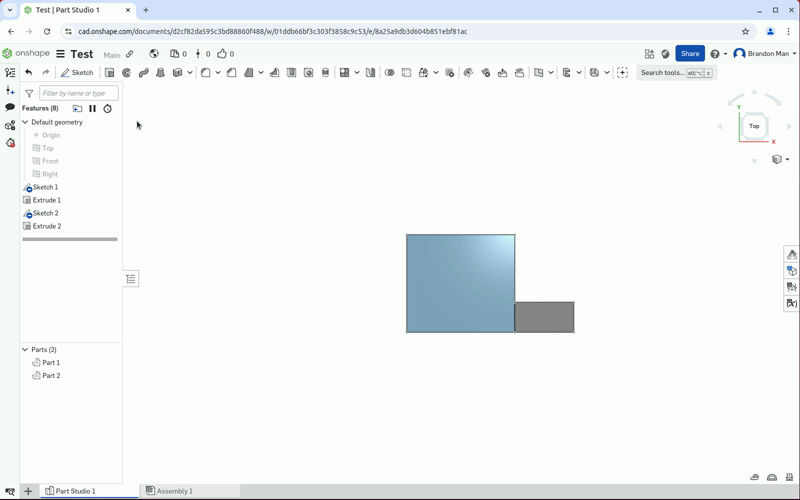
key(shift+h)
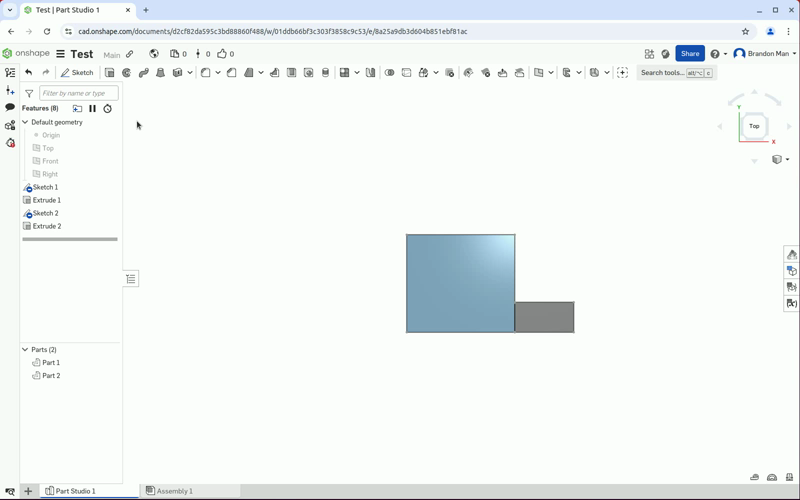
key(shift+7)
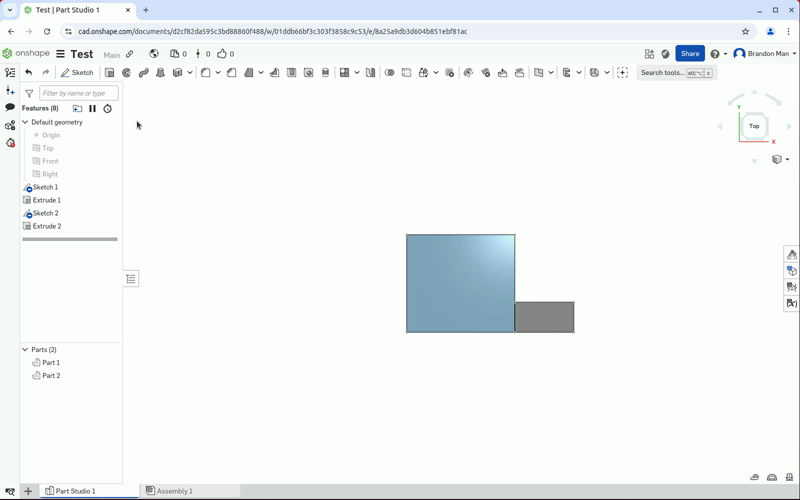
key(up, 3)
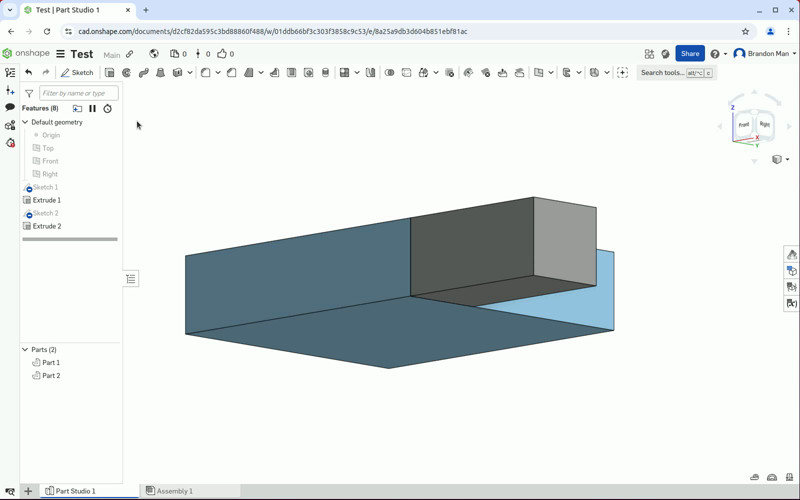
key(left, 3)
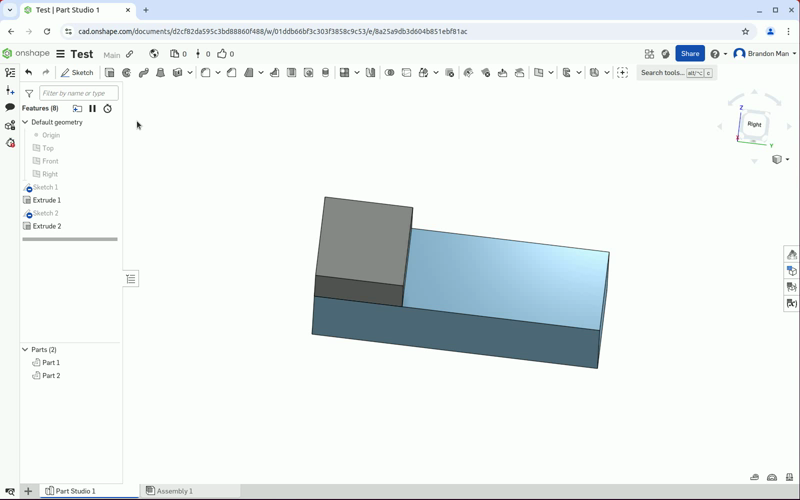
key(right, 3)
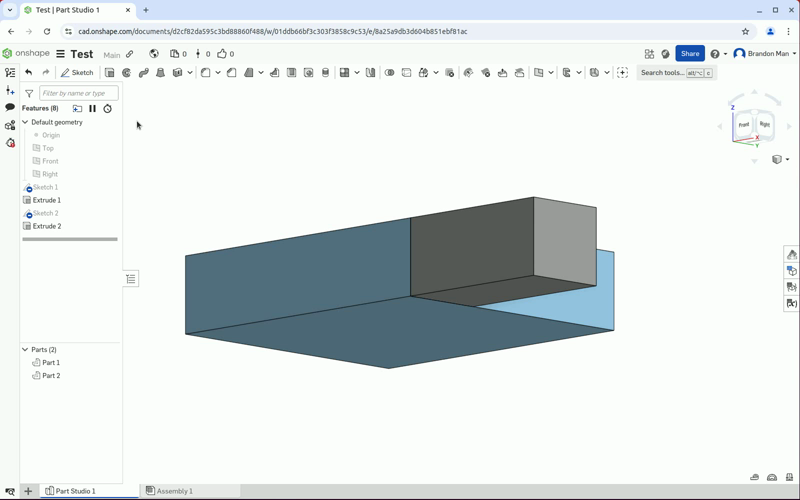
key(down, 3)
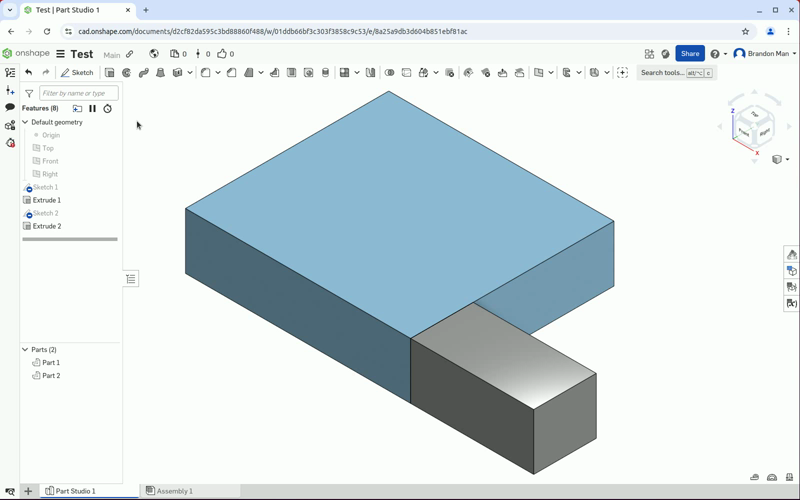
mouse_move(73, 189)
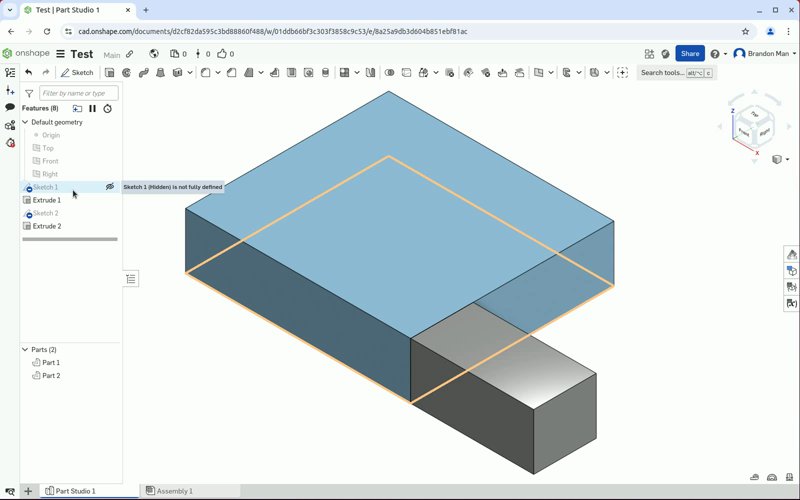
click(73, 189)